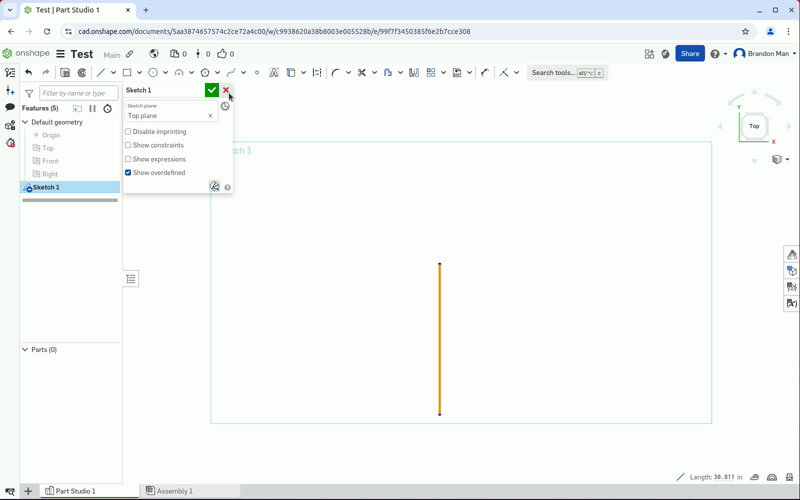
key(shift+h)
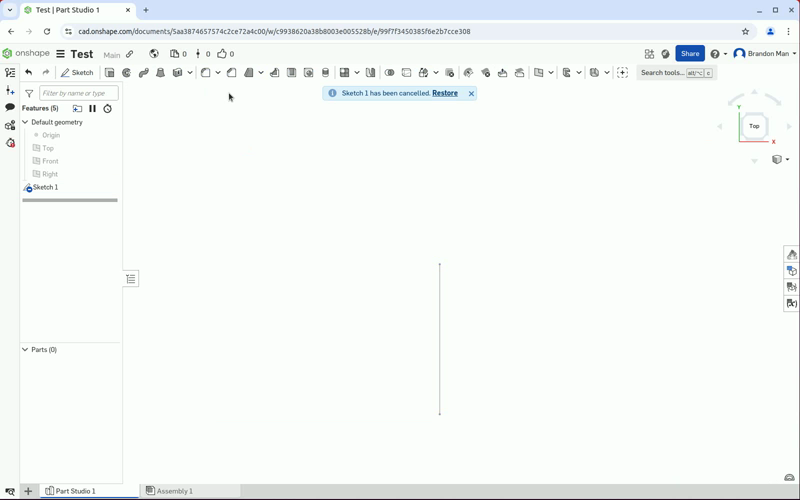
key(shift+s)
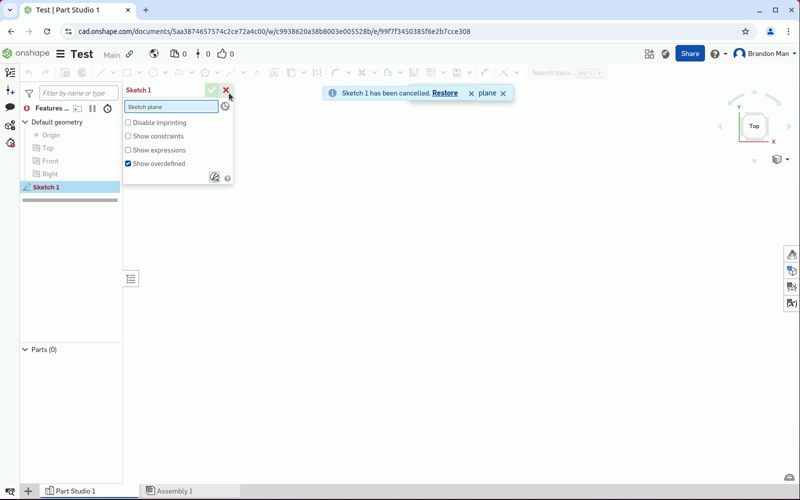
mouse_move(73, 150)
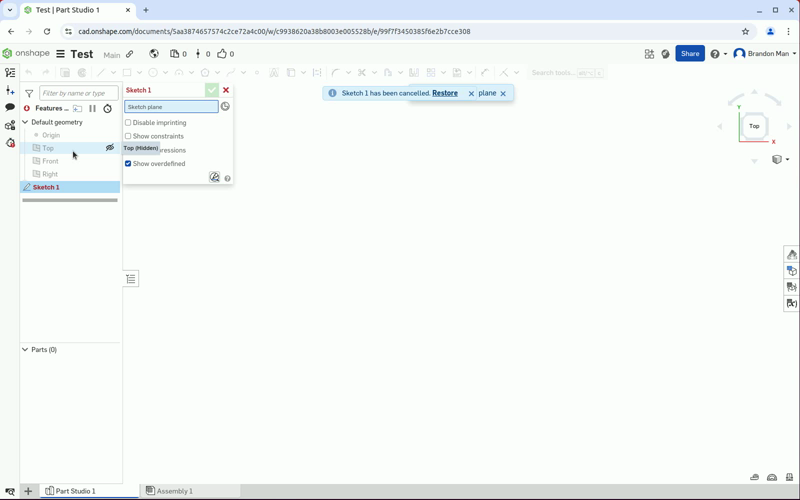
click(73, 150)
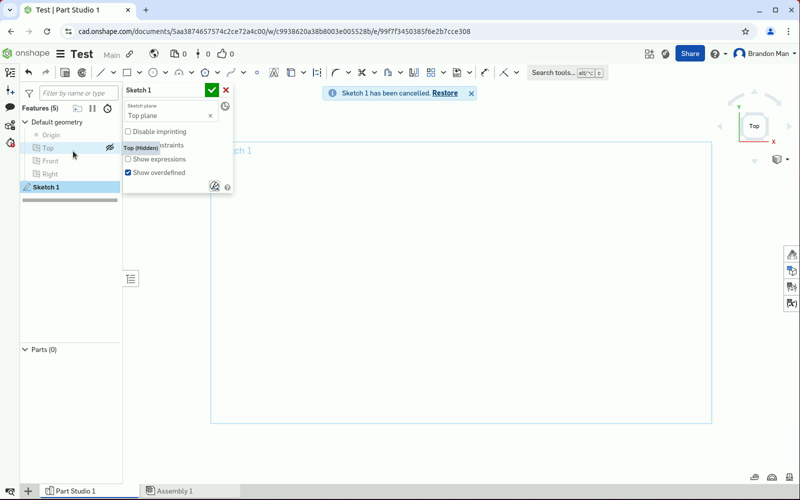
mouse_move(73, 352)
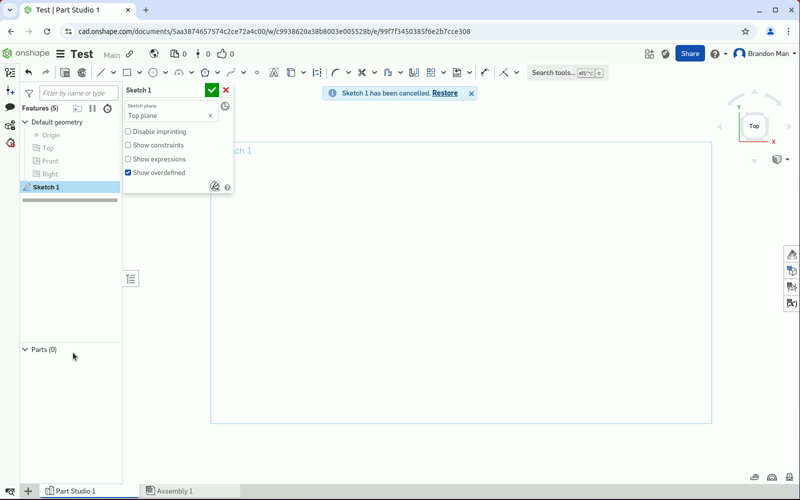
key(y)
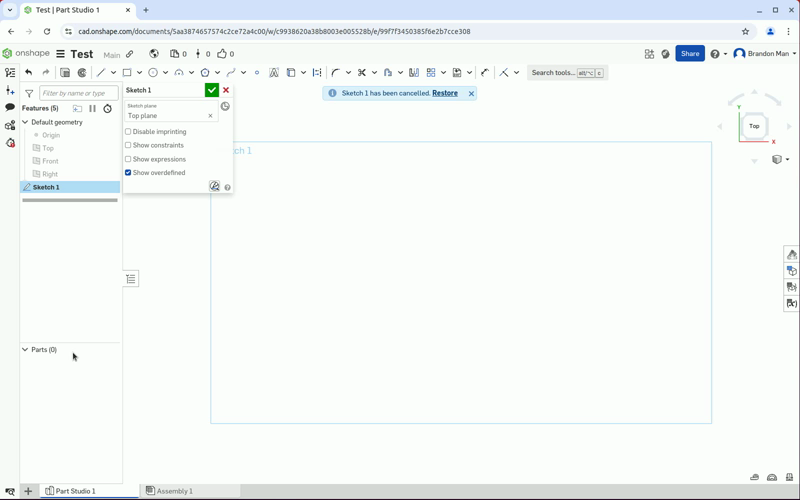
key(l)
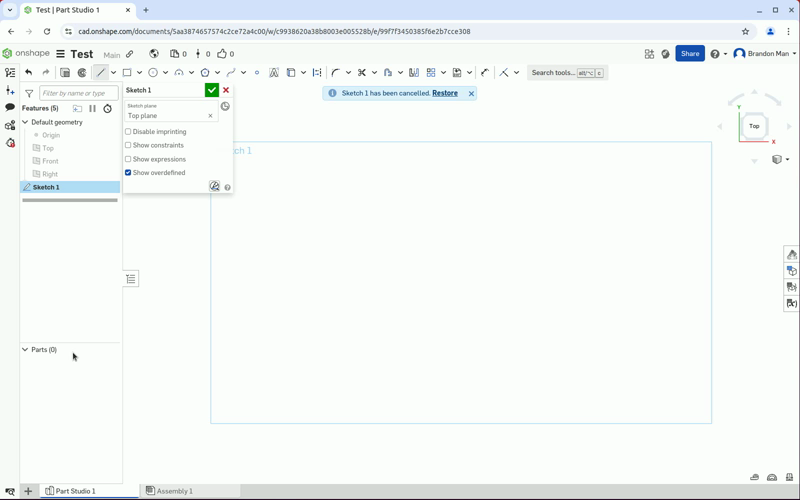
key_down(shift)
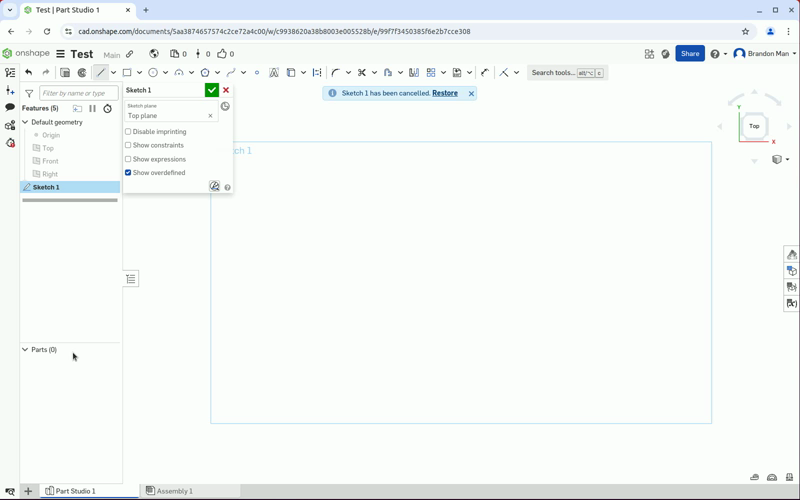
mouse_move(560, 339)
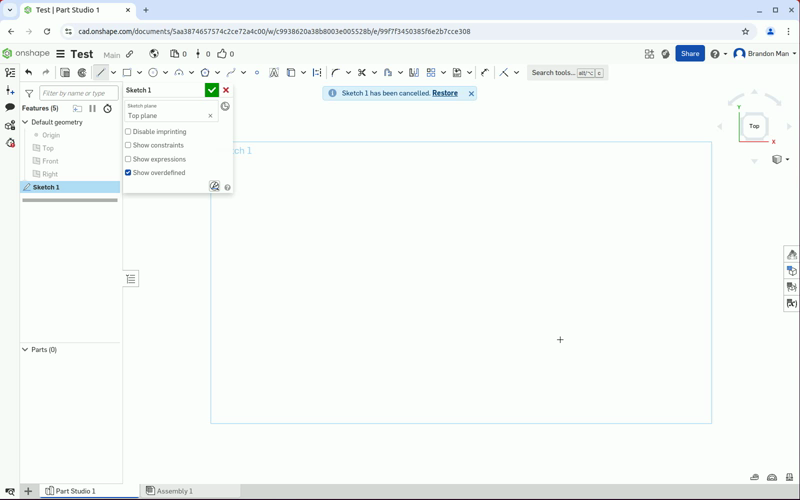
click(560, 339)
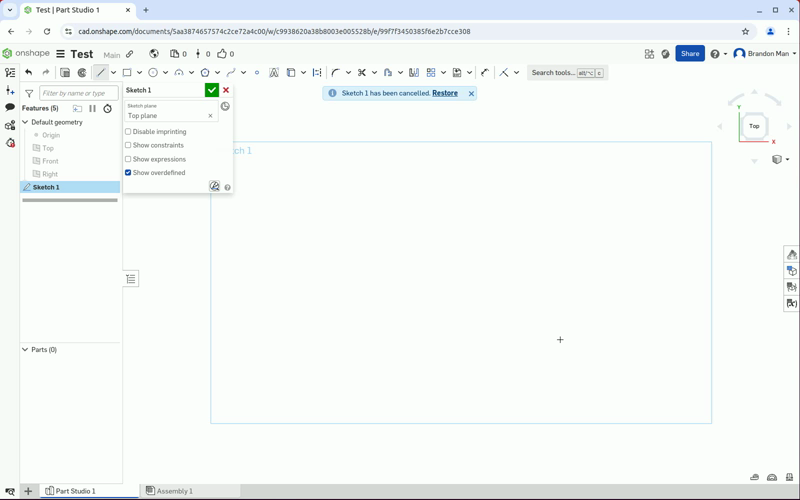
key_up(shift)
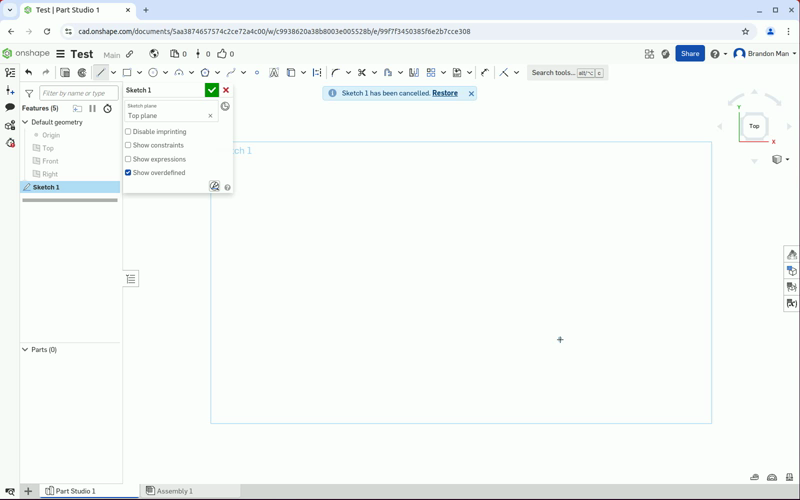
key_down(shift)
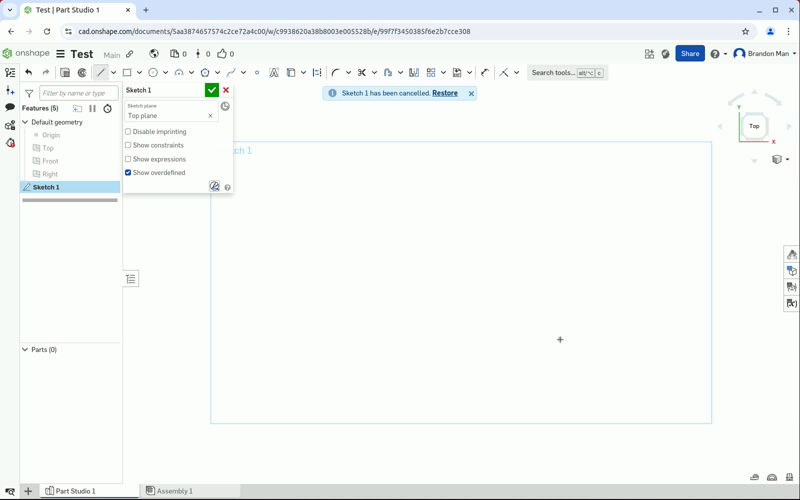
mouse_move(589, 339)
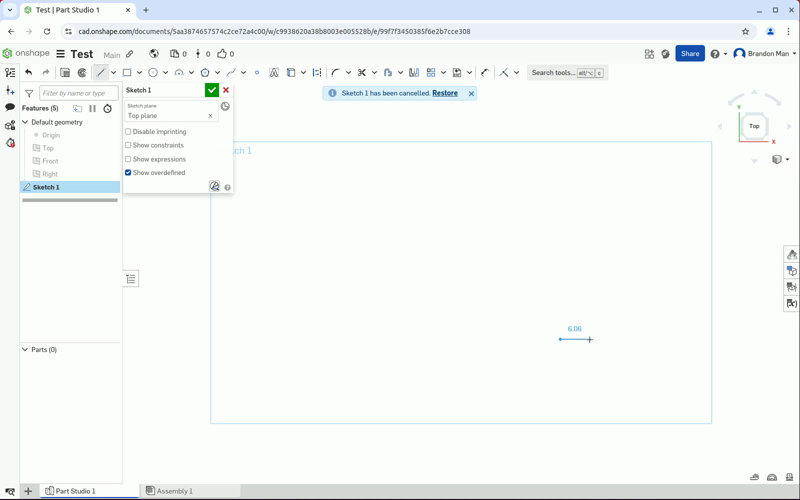
mouse_move(574, 339)
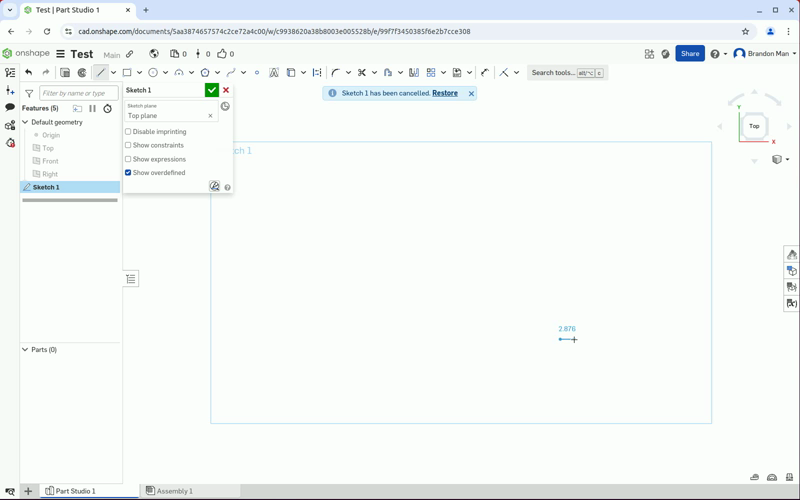
click(574, 339)
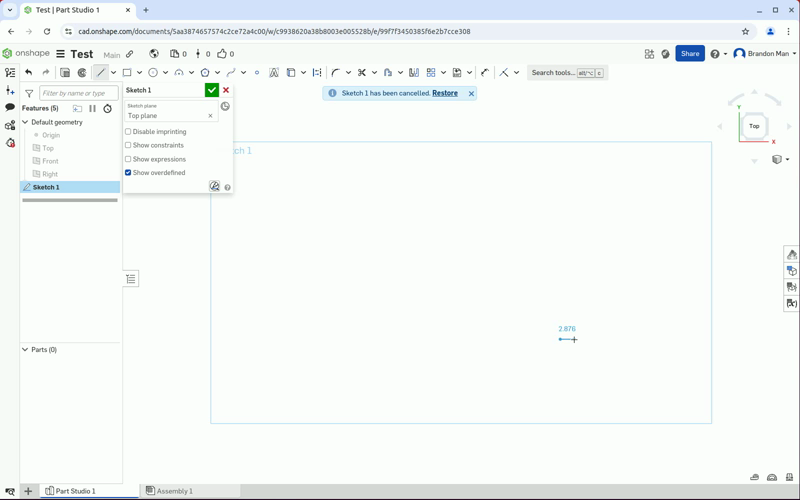
key_up(shift)
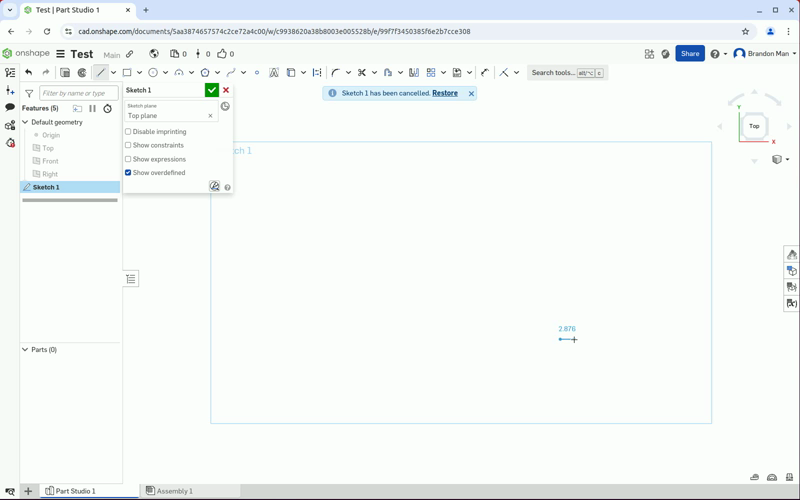
key_down(shift)
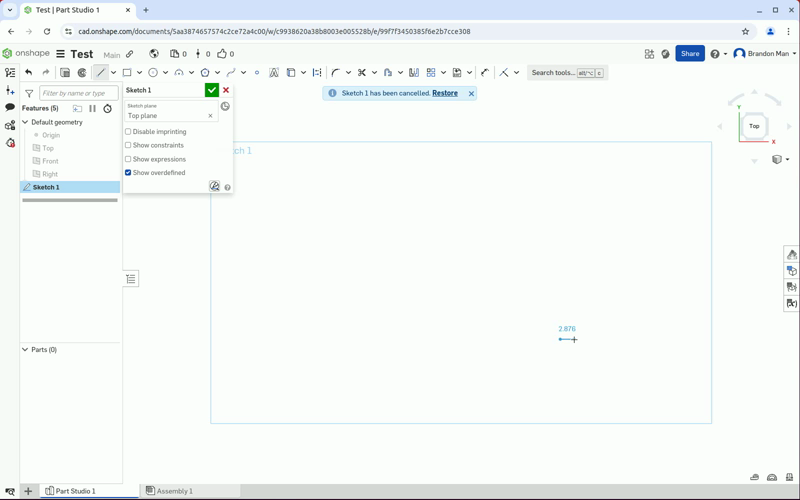
mouse_move(589, 339)
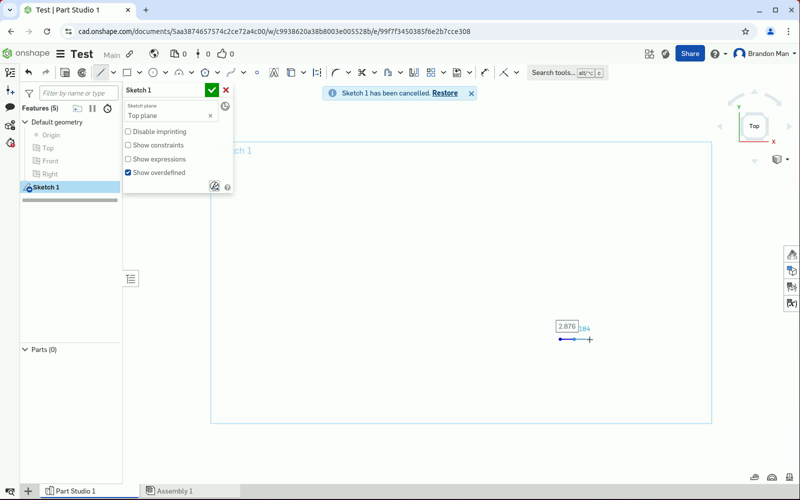
mouse_move(574, 325)
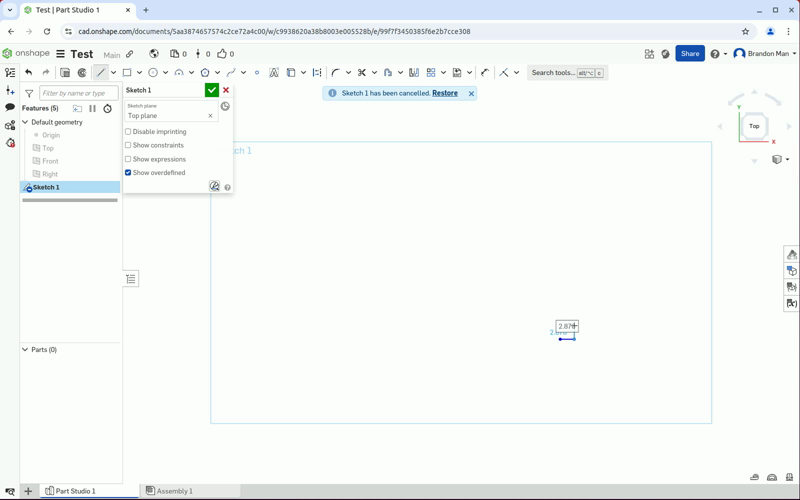
click(574, 325)
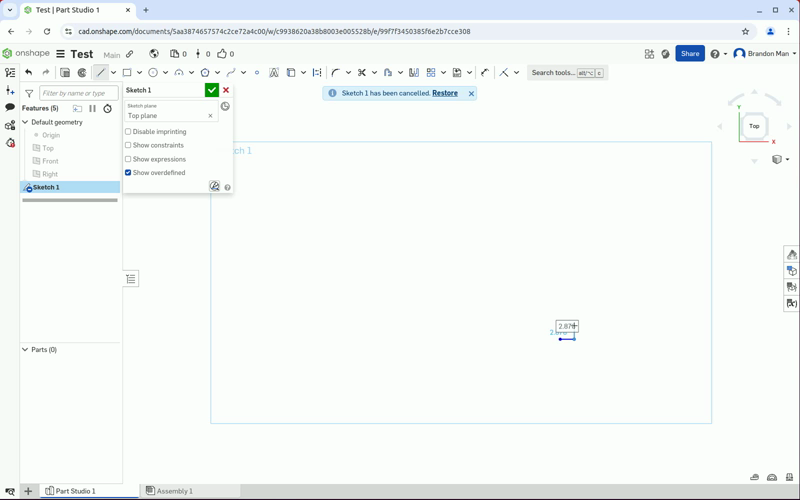
key_up(shift)
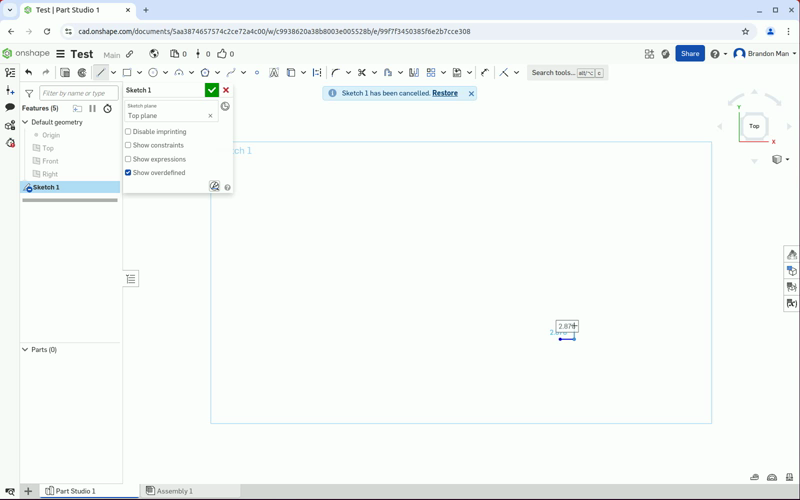
key_down(shift)
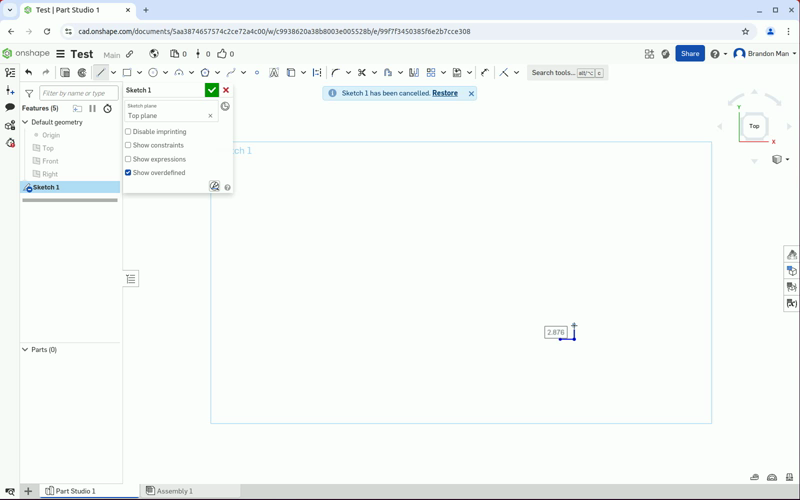
mouse_move(589, 325)
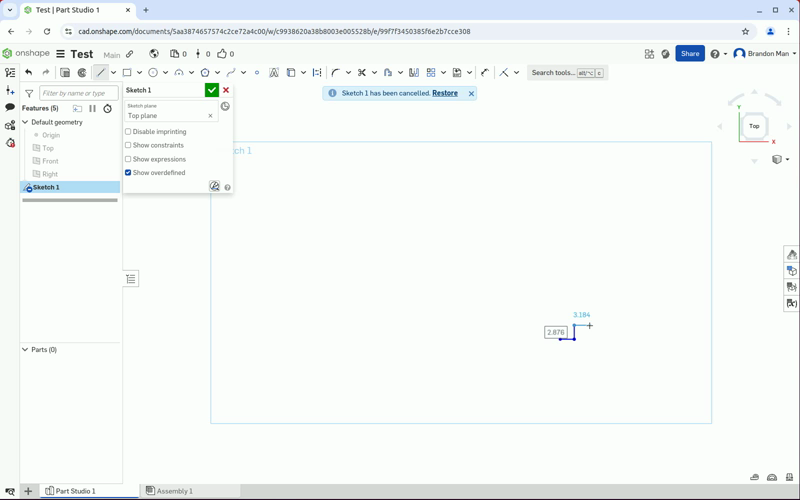
mouse_move(560, 325)
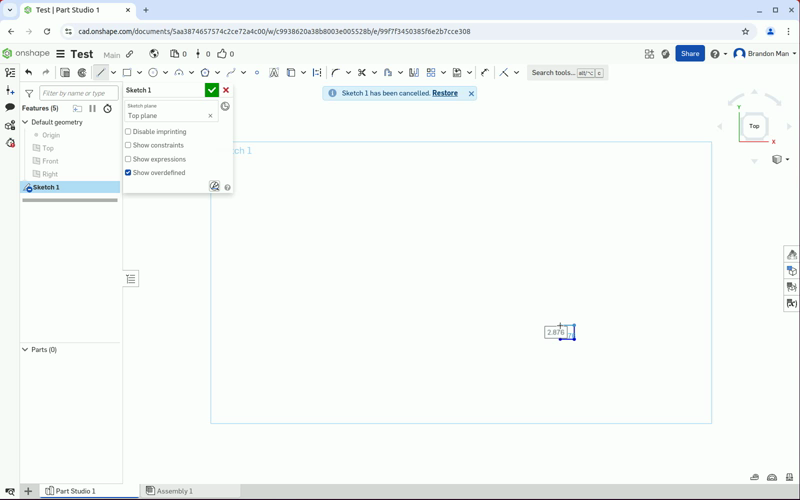
click(560, 325)
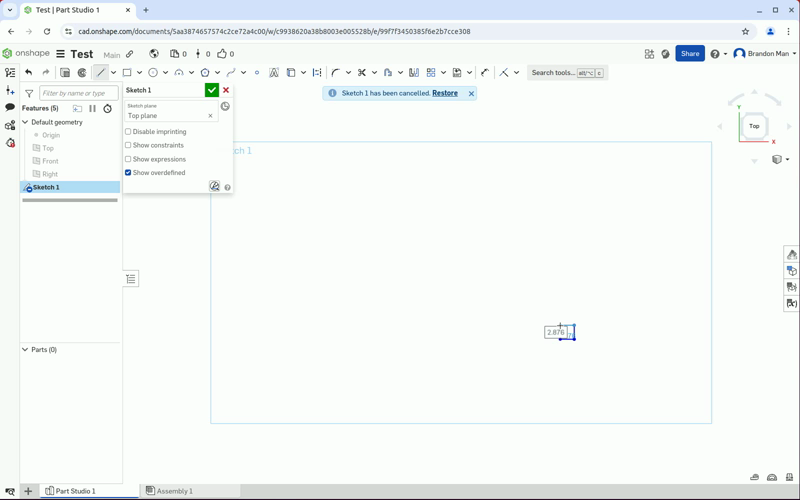
key_up(shift)
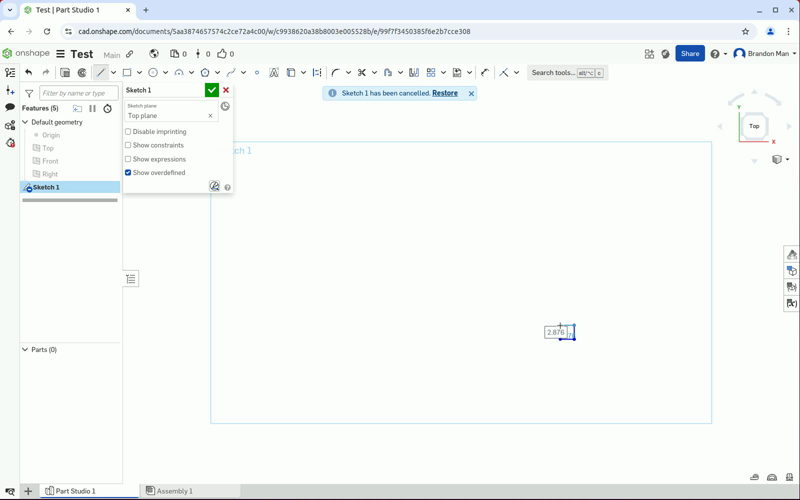
mouse_move(589, 325)
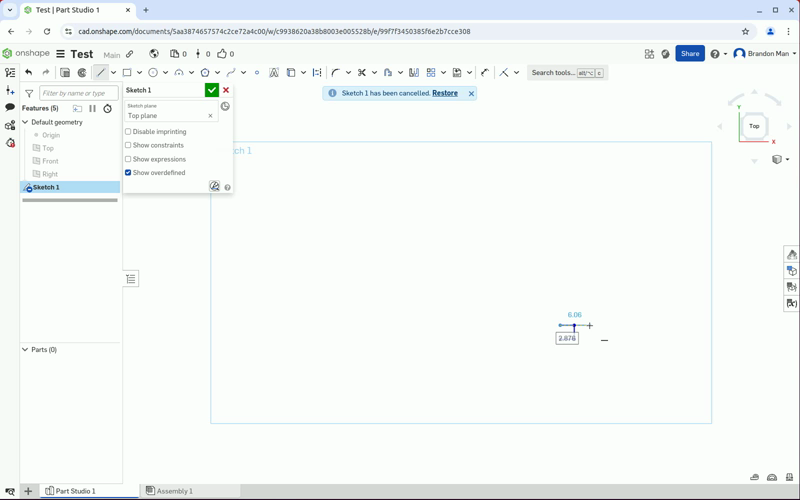
key_down(shift)
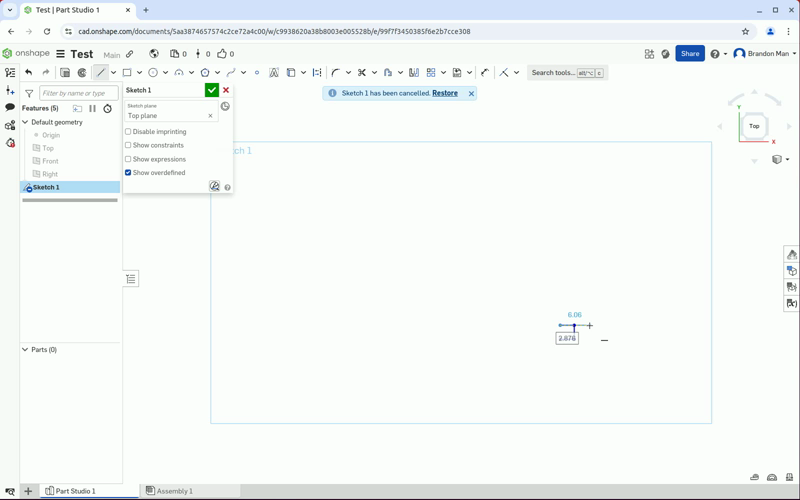
mouse_move(560, 339)
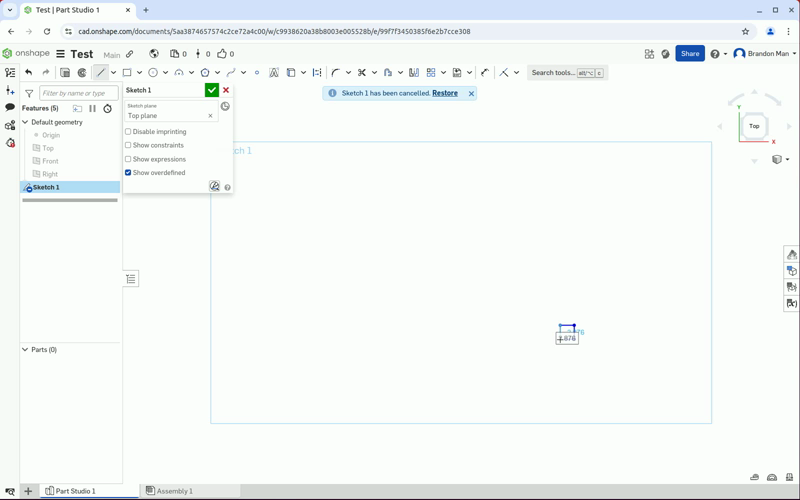
key_up(shift)
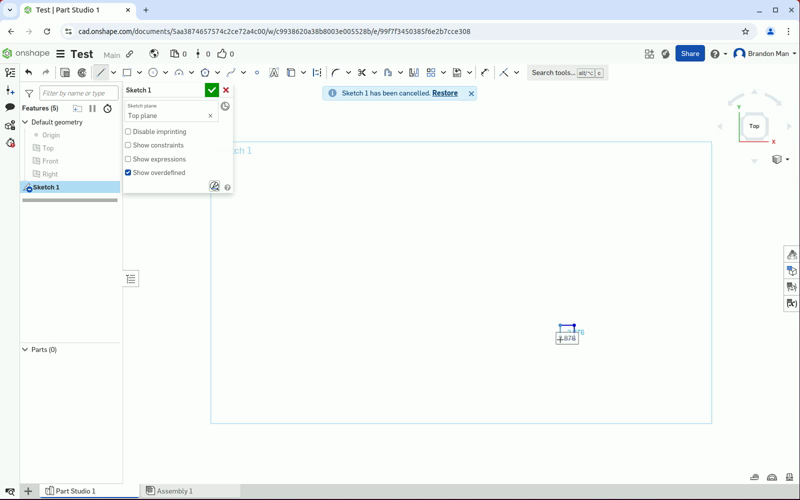
click(560, 339)
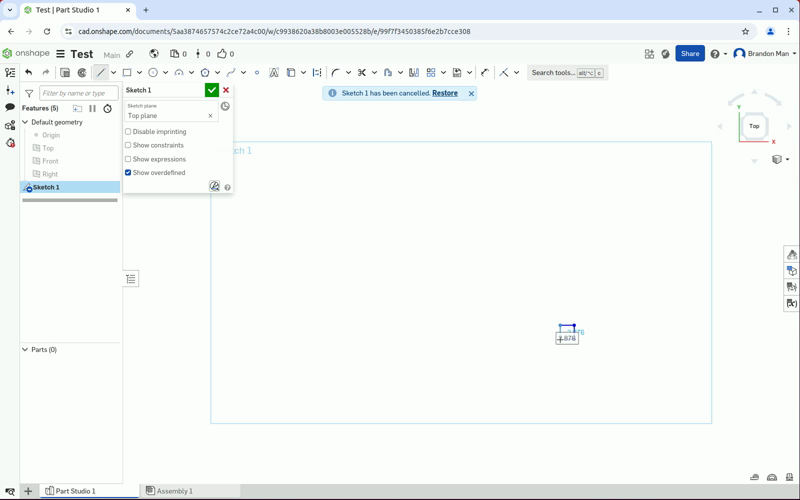
key(esc)
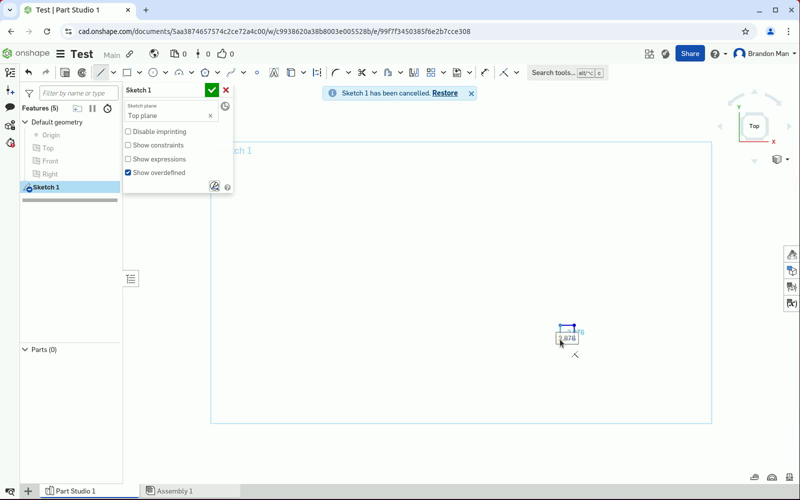
mouse_move(569, 334)
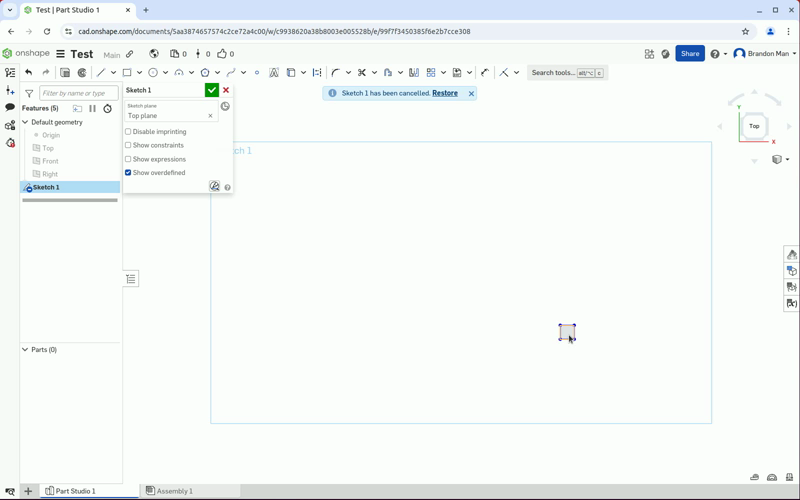
scroll(6)
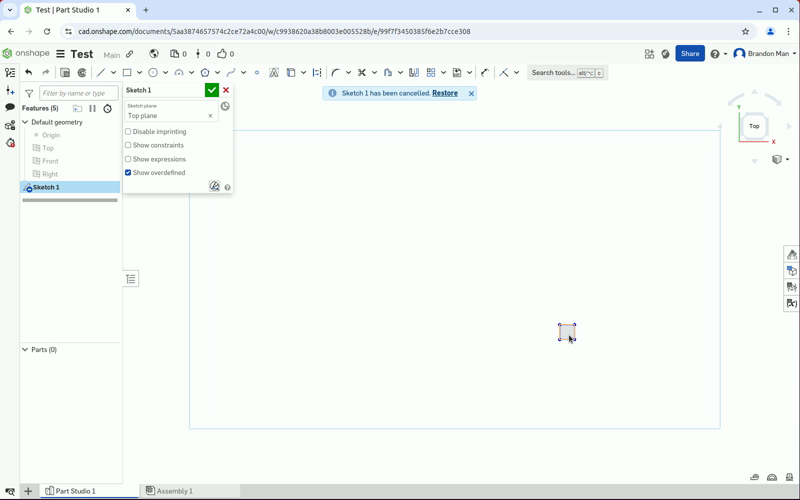
scroll(6)
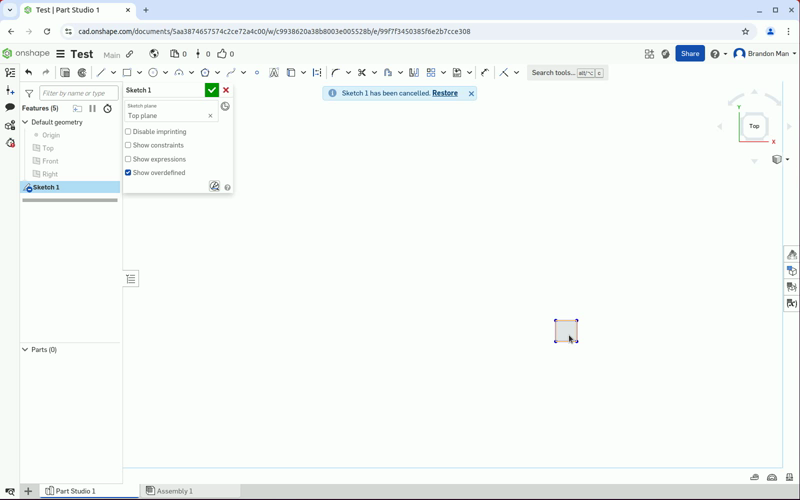
scroll(6)
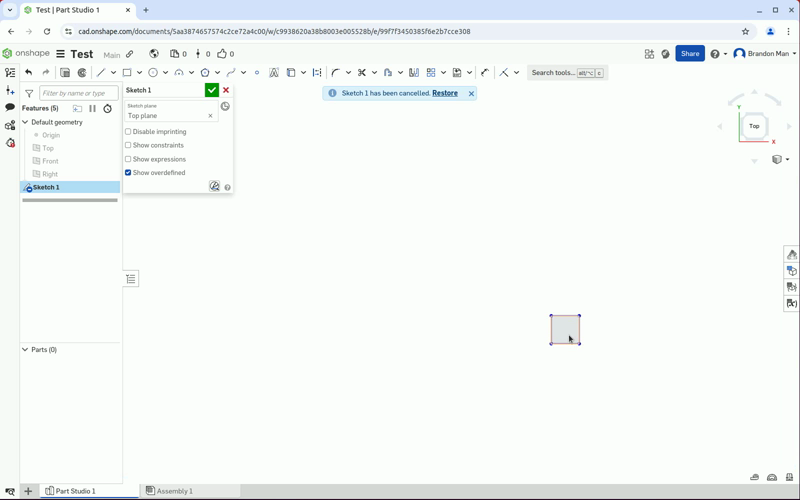
scroll(6)
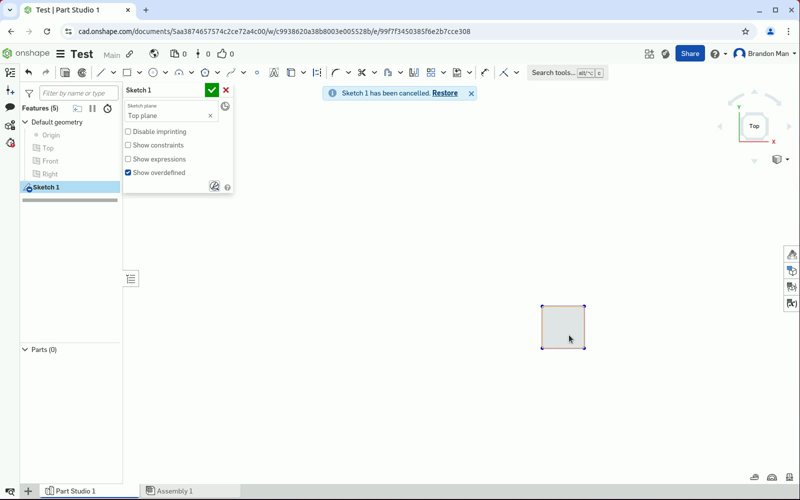
scroll(6)
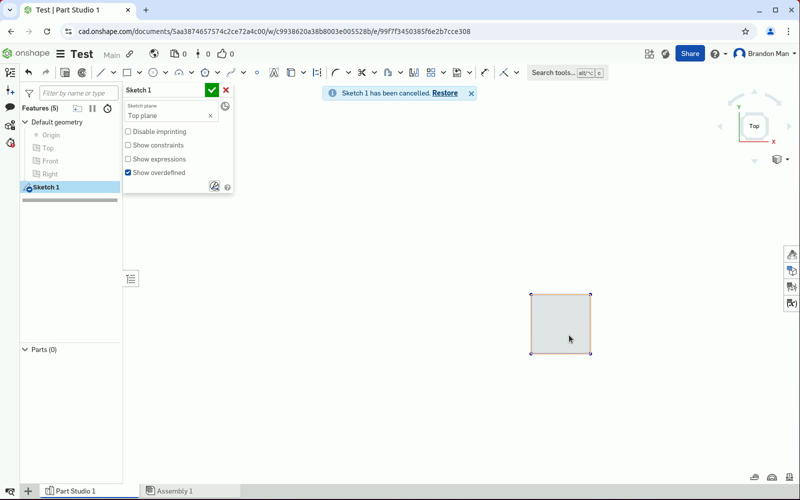
scroll(6)
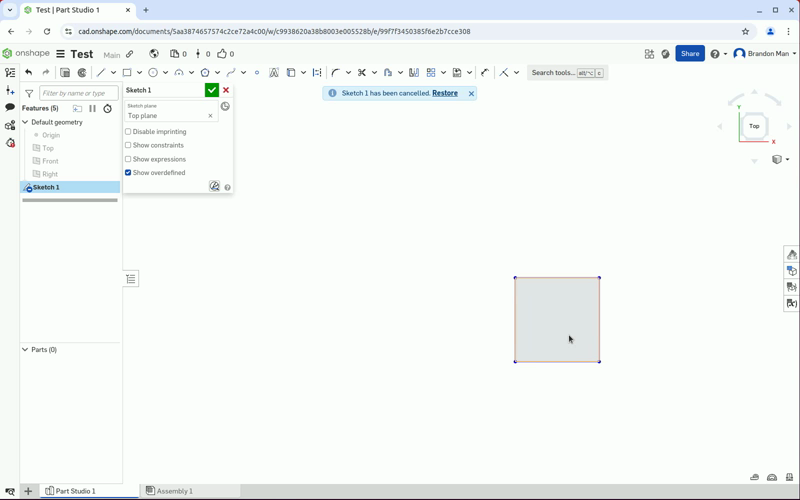
scroll(6)
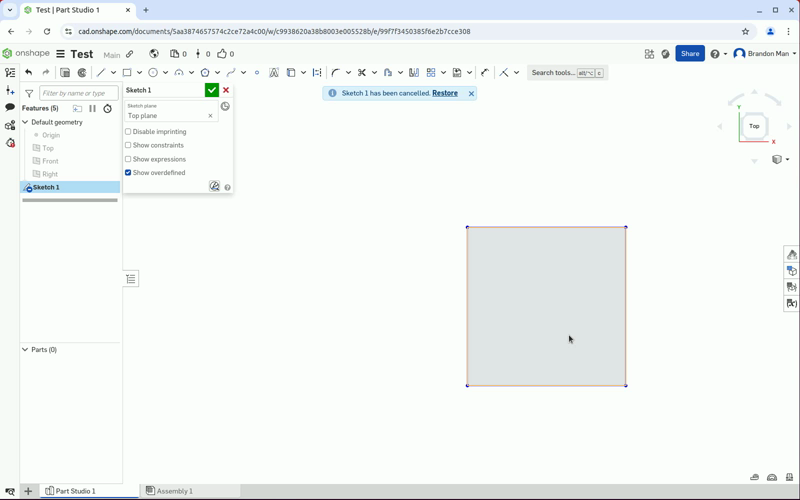
click(569, 334)
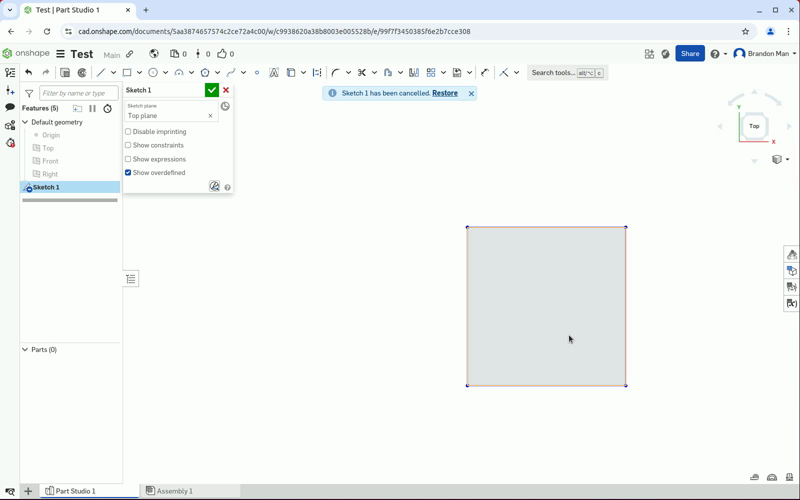
scroll(-6)
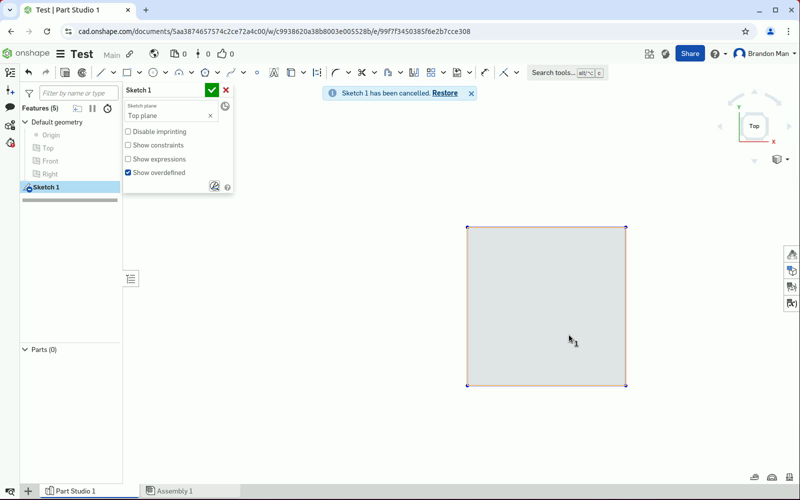
scroll(-6)
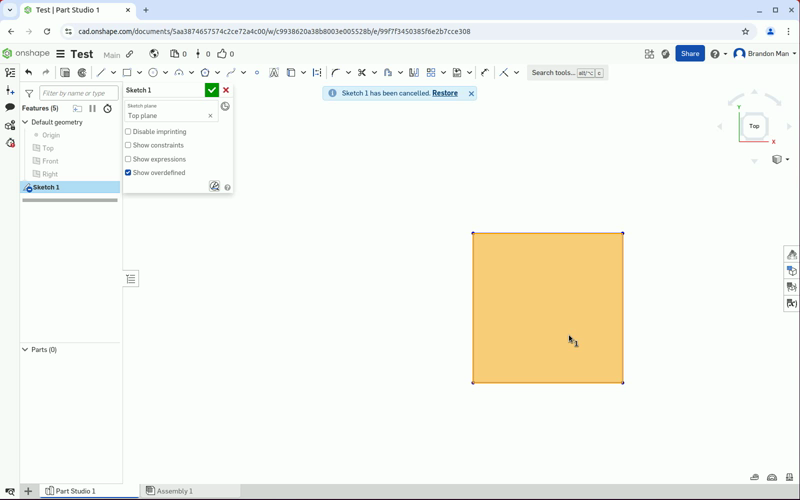
scroll(-6)
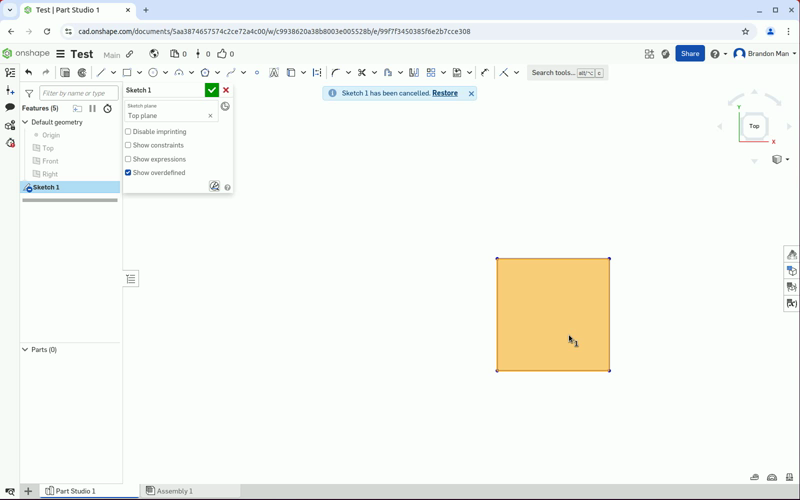
scroll(-6)
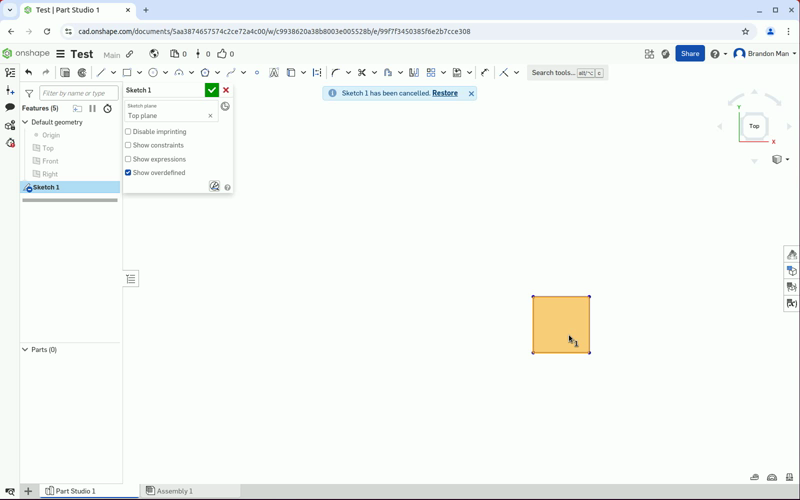
scroll(-6)
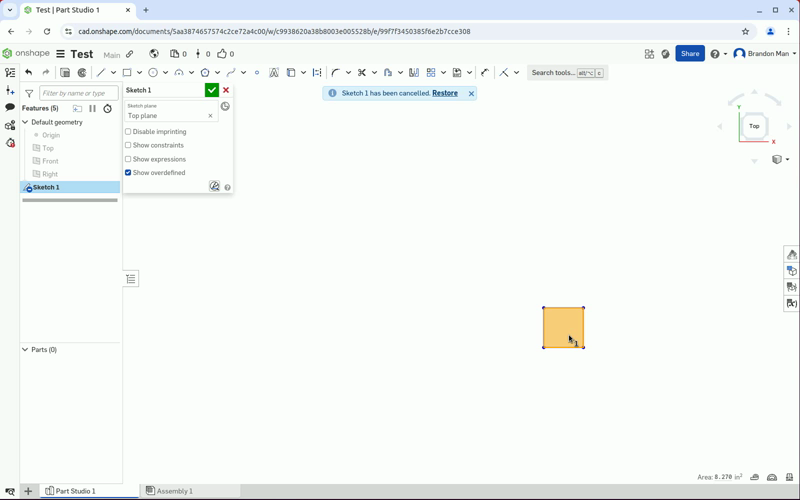
scroll(-6)
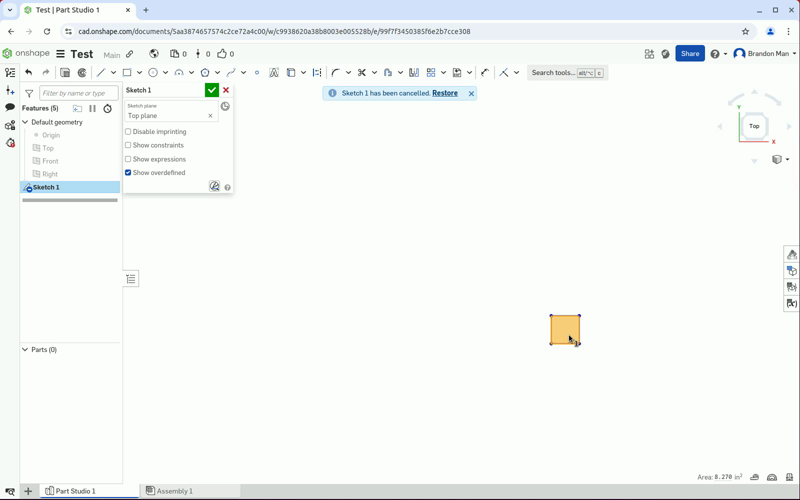
scroll(-6)
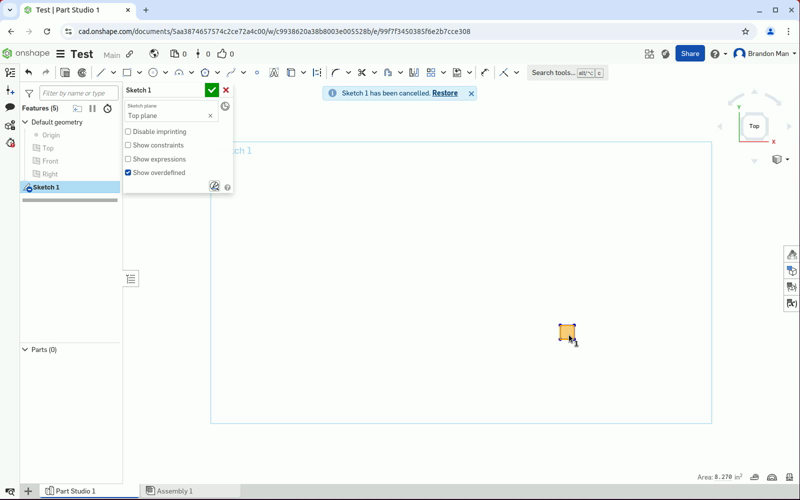
mouse_move(73, 352)
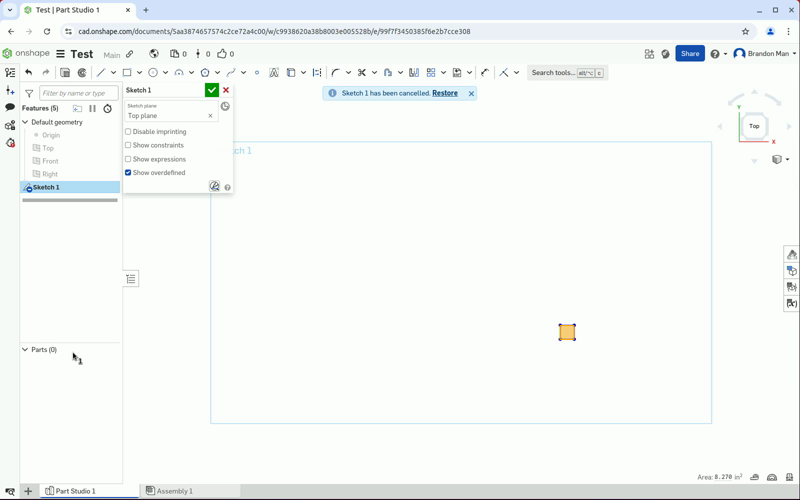
key(shift+y)
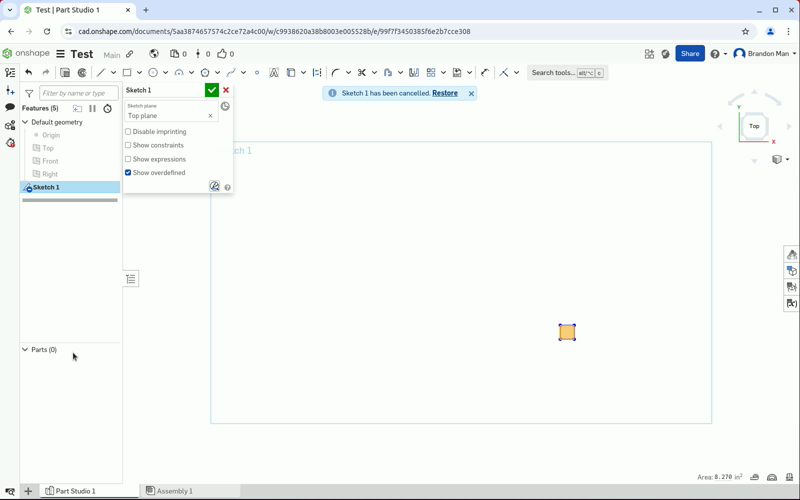
key(shift+e)
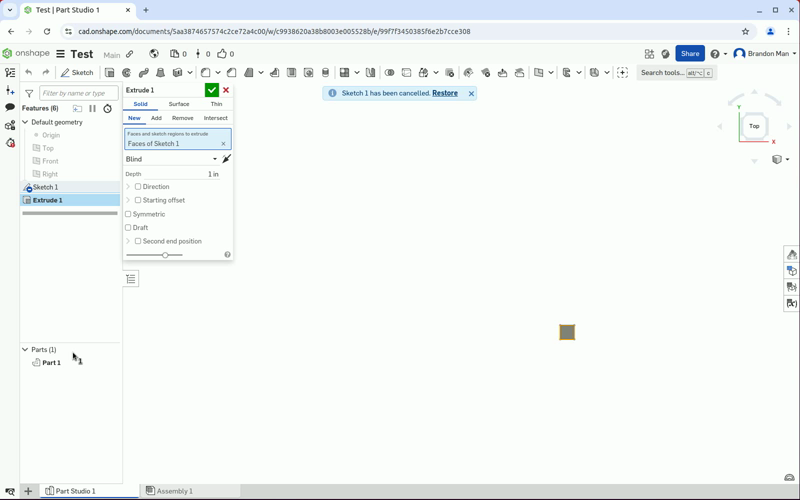
mouse_move(143, 106)
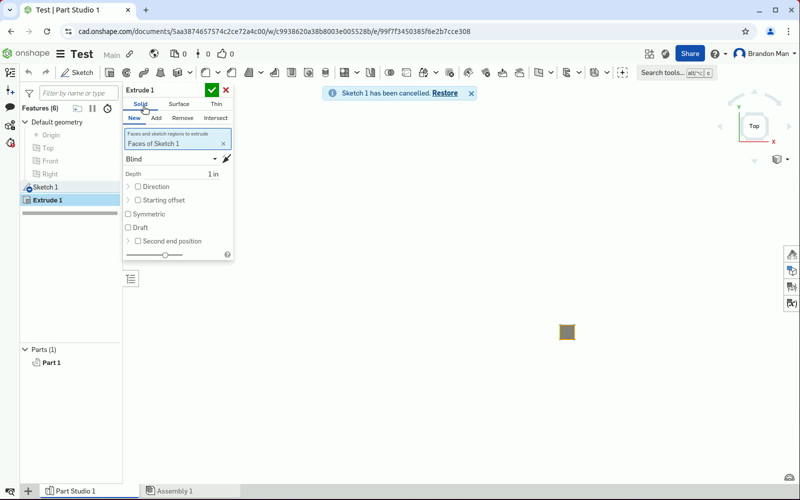
click(143, 106)
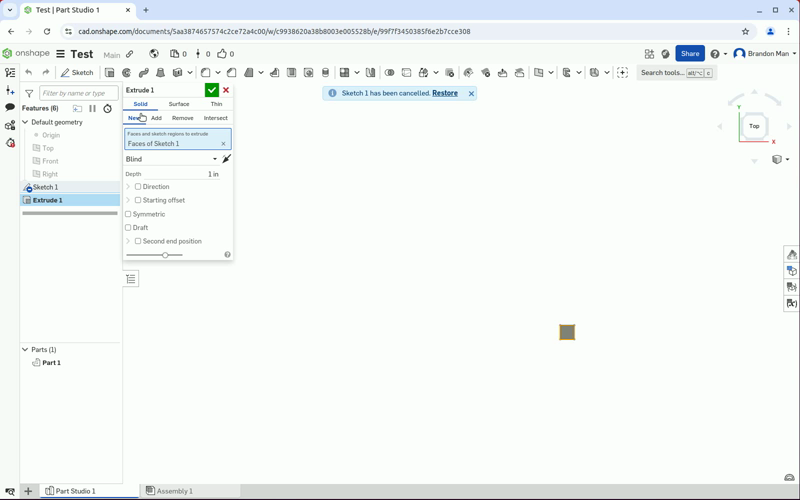
mouse_move(137, 120)
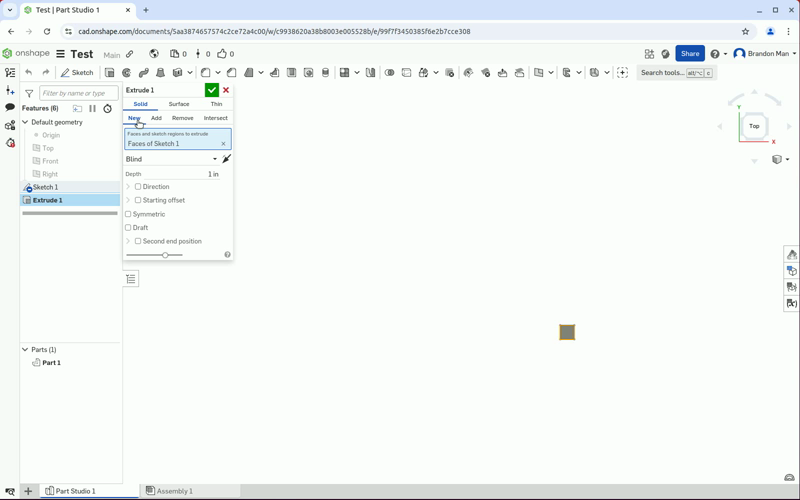
click(137, 120)
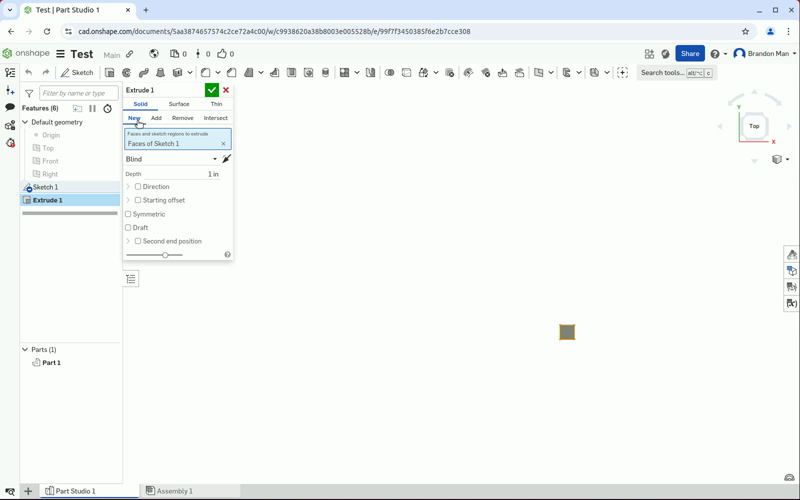
key(tab, 4)
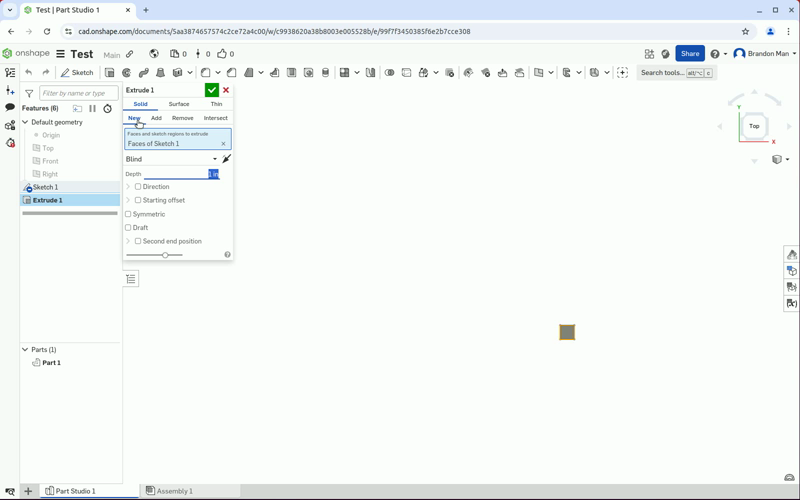
text(-15.405)
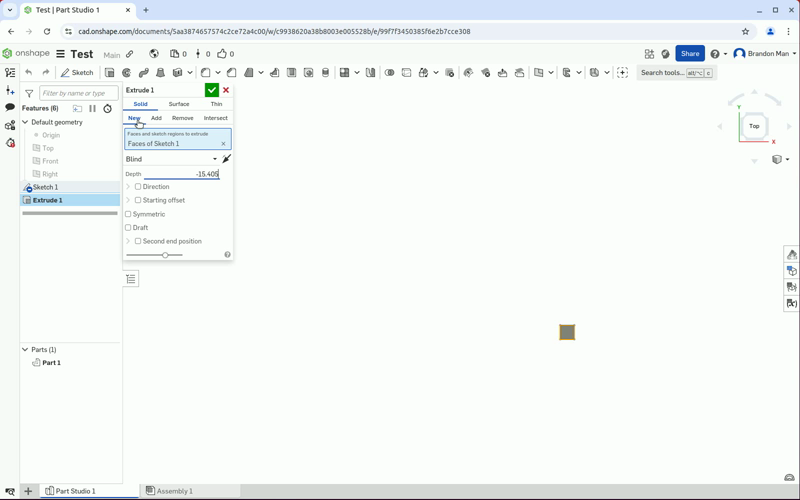
key(enter)
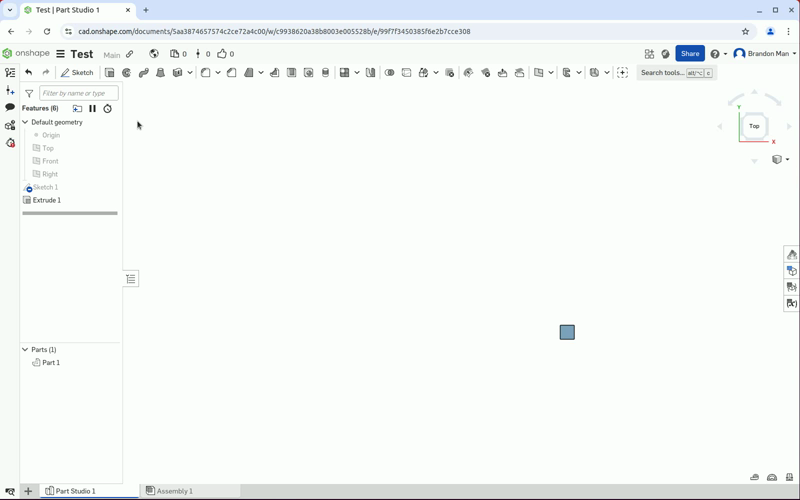
key(shift+h)
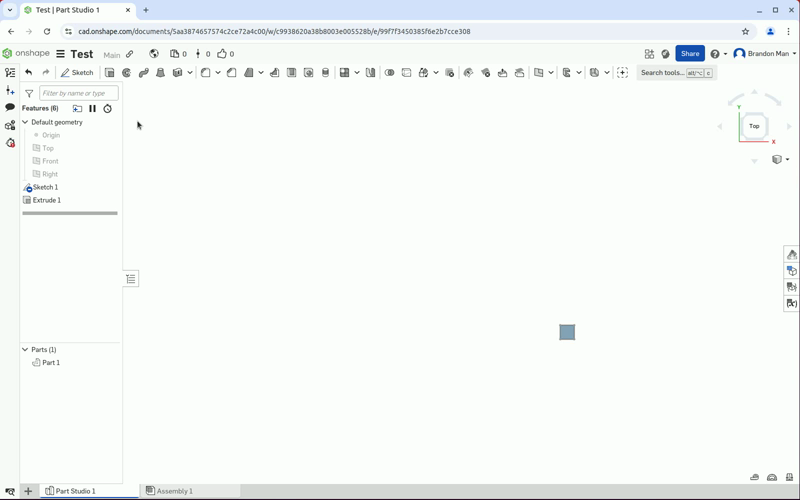
key(shift+h)
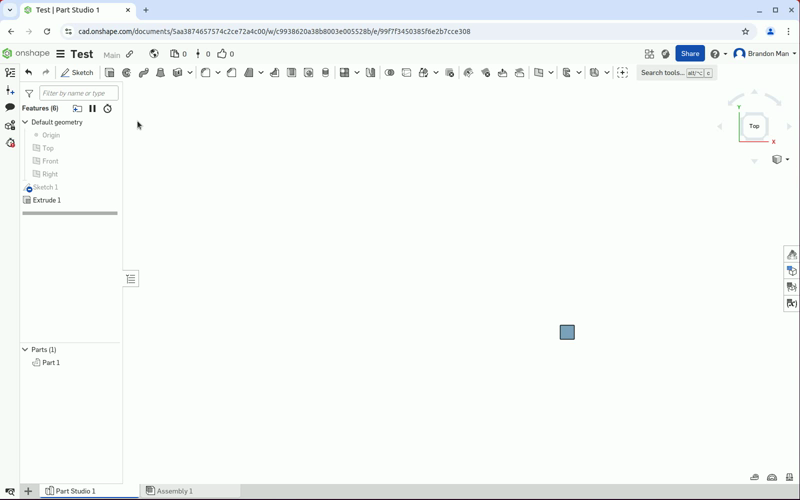
mouse_move(73, 189)
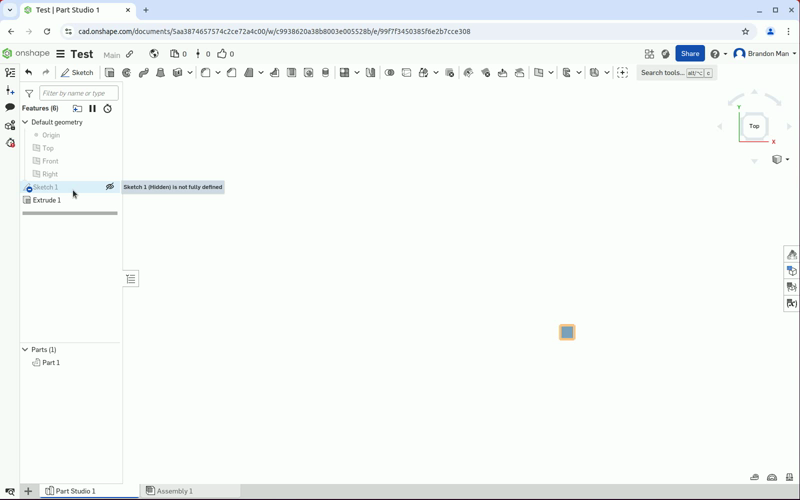
click(73, 189)
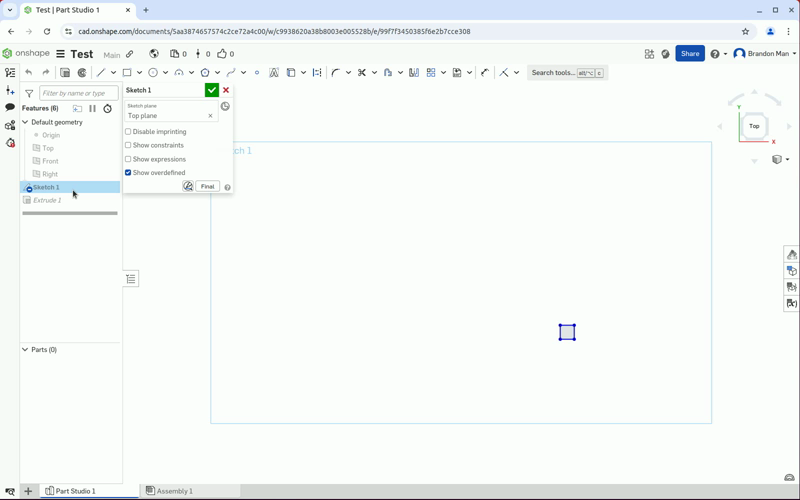
mouse_move(229, 92)
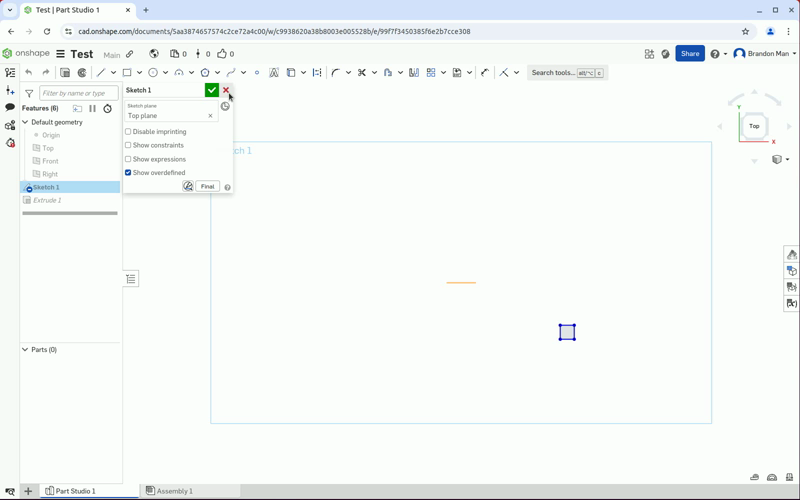
click(229, 92)
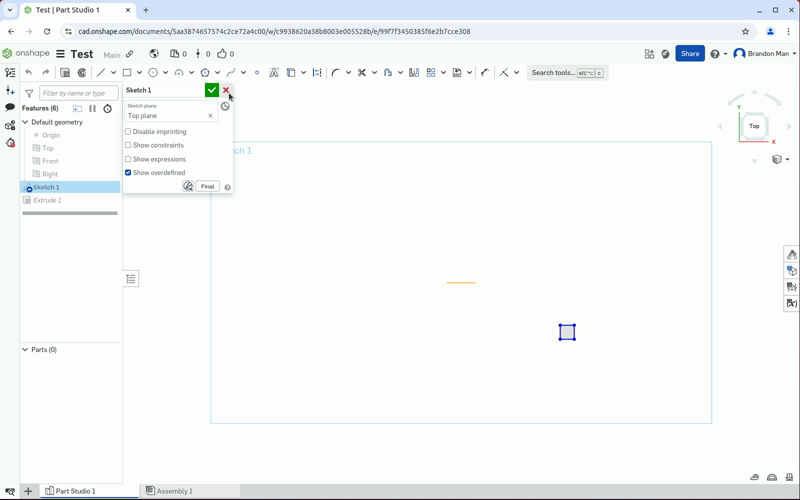
key(shift+s)
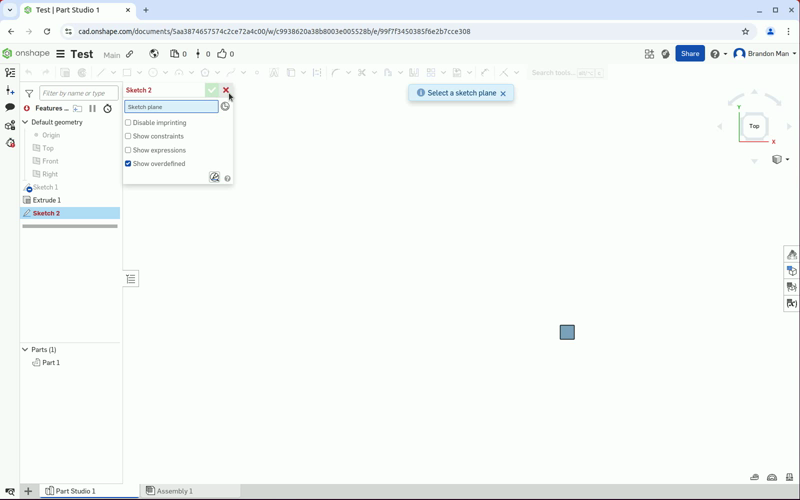
mouse_move(73, 150)
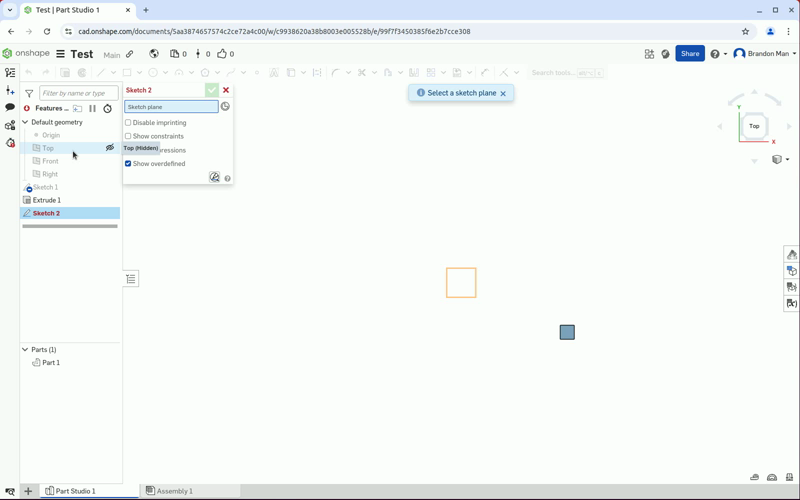
click(73, 150)
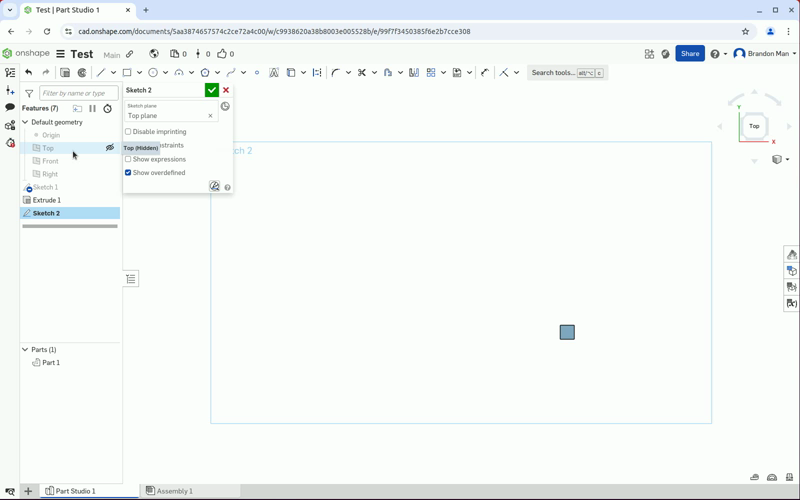
mouse_move(73, 352)
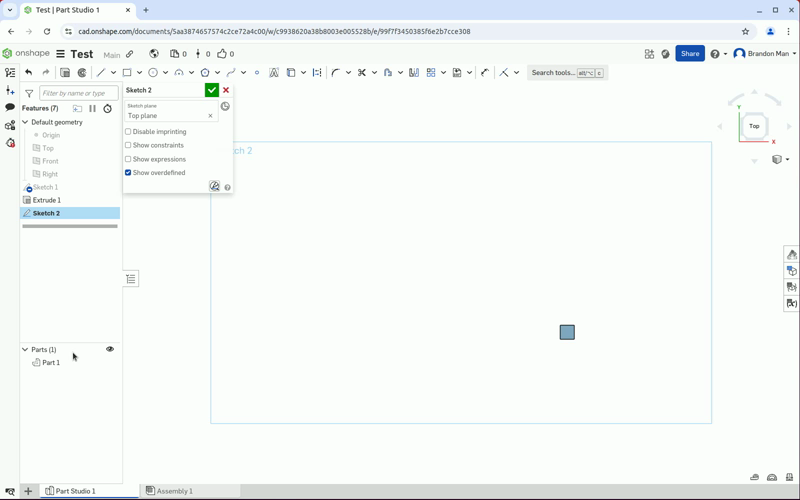
key(y)
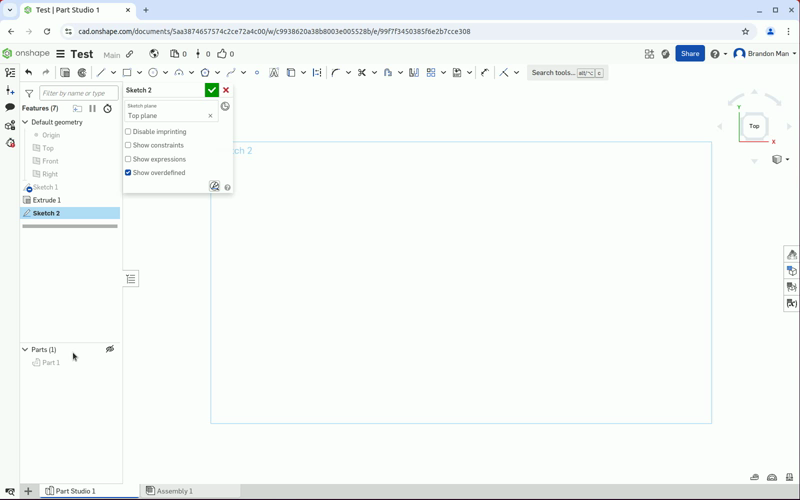
key(l)
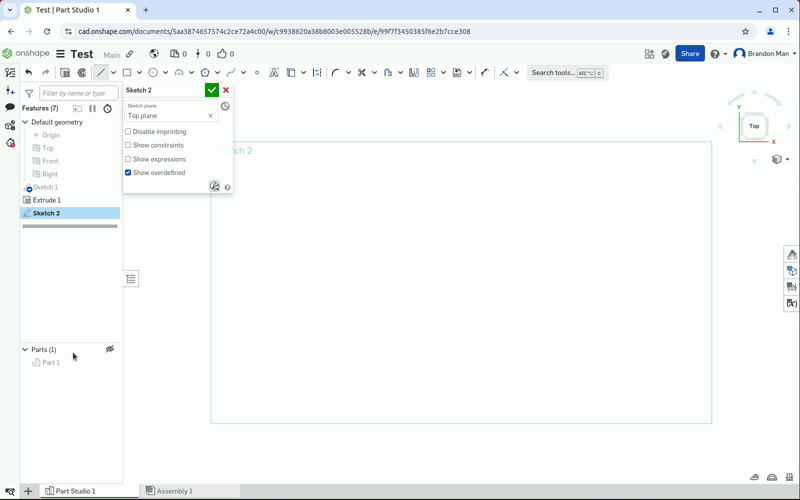
key_down(shift)
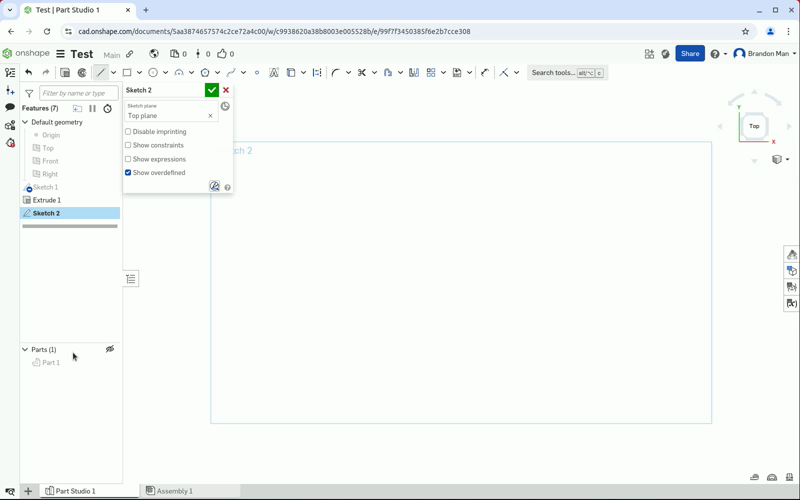
mouse_move(560, 239)
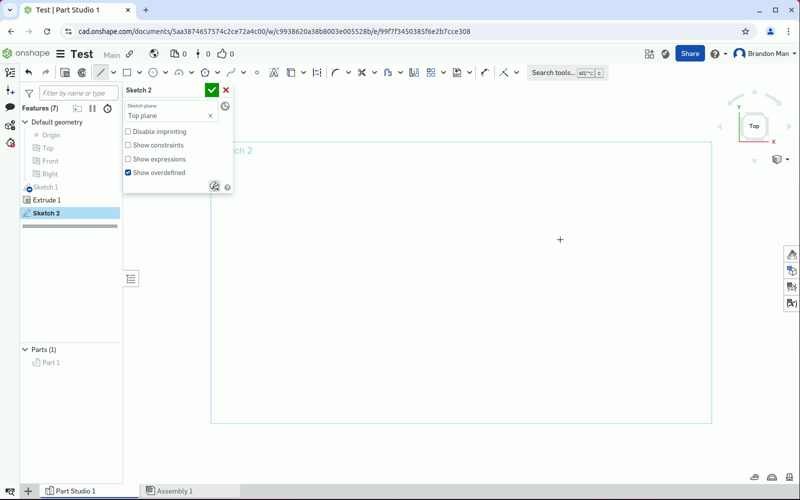
click(560, 239)
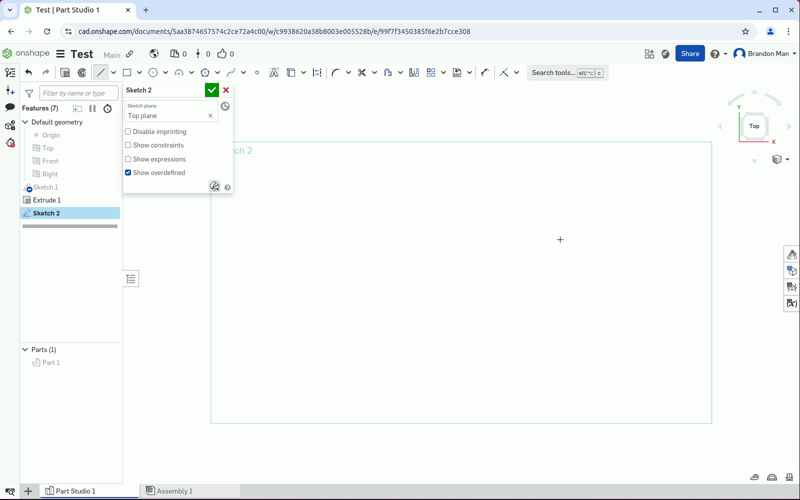
key_up(shift)
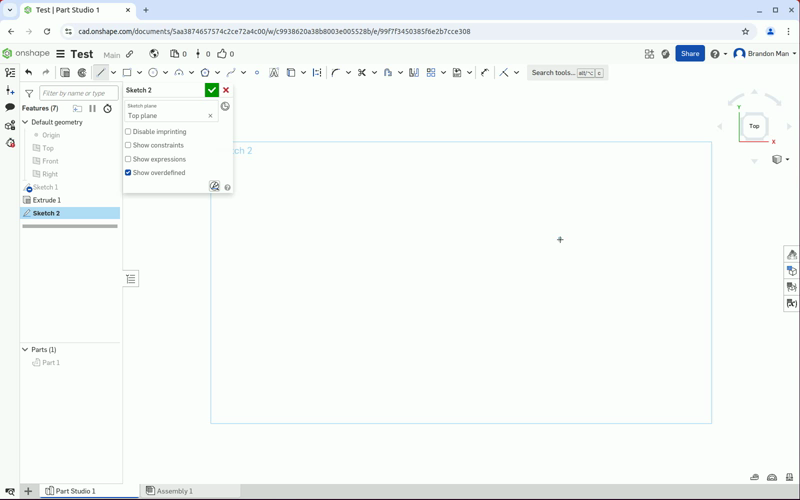
key_down(shift)
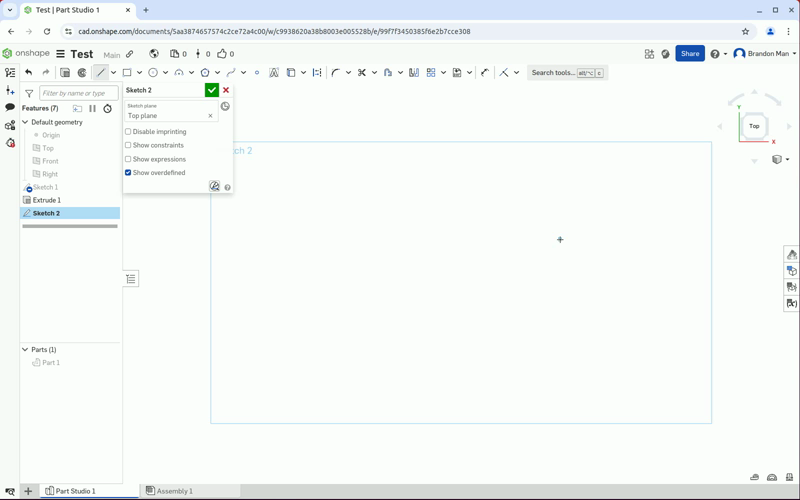
mouse_move(589, 239)
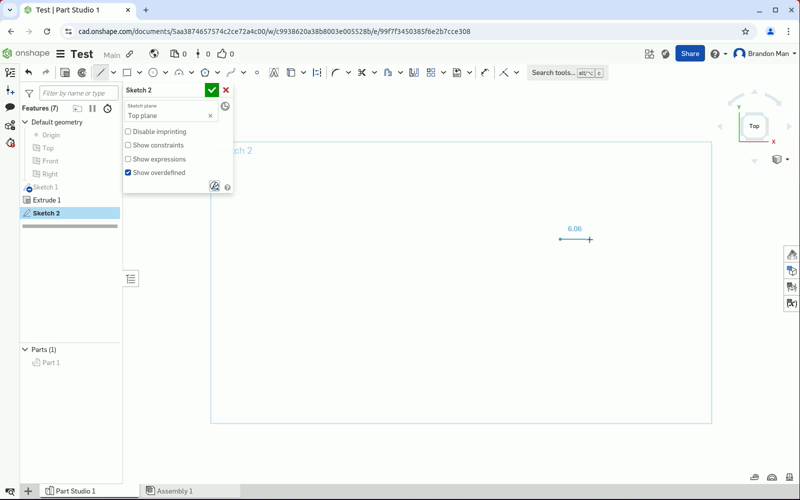
mouse_move(574, 239)
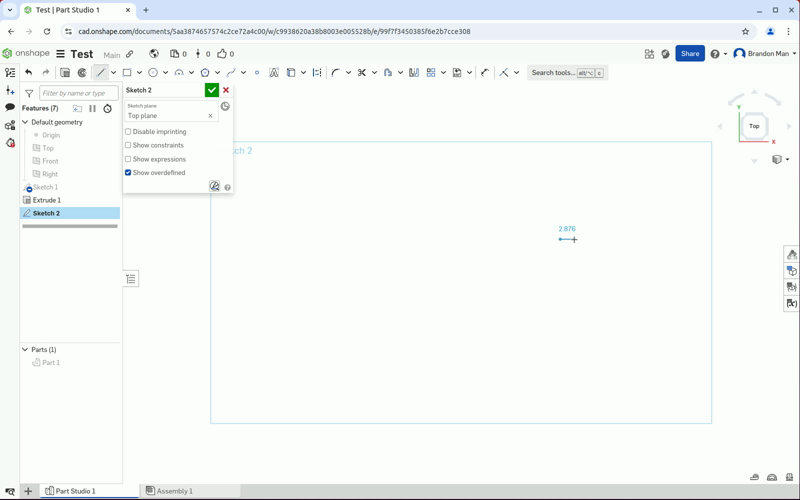
click(574, 239)
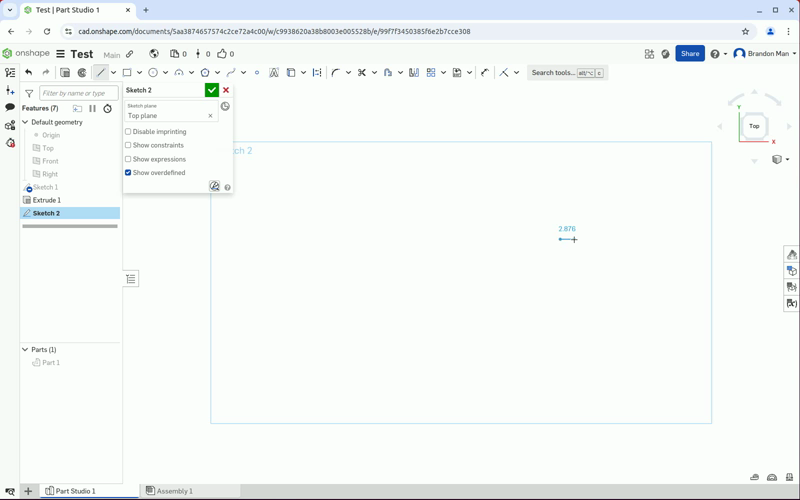
key_up(shift)
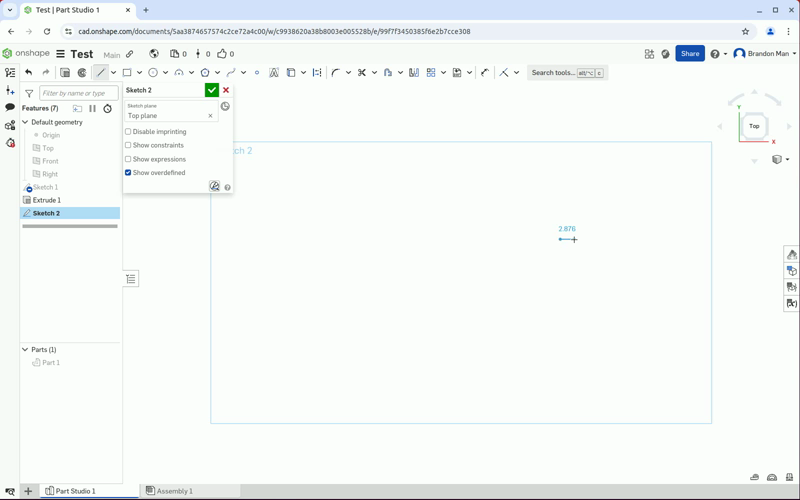
key_down(shift)
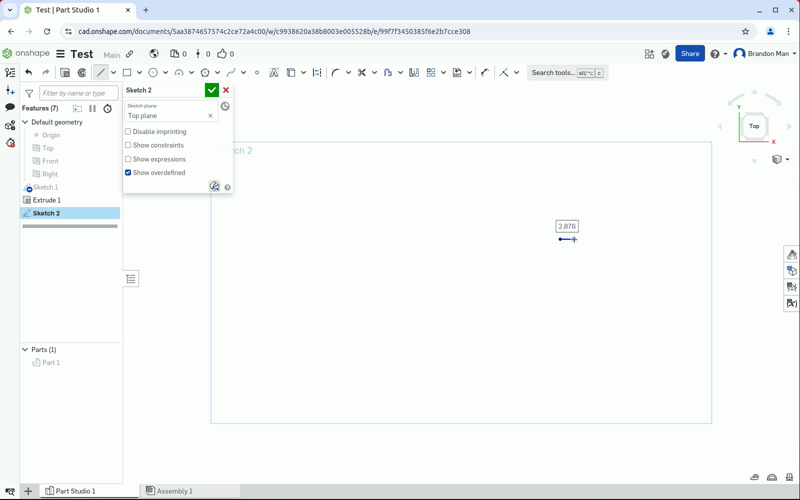
mouse_move(589, 239)
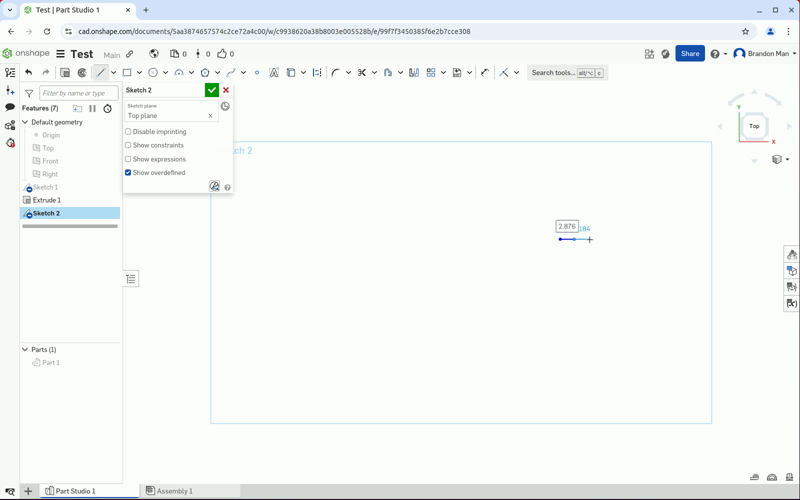
mouse_move(574, 225)
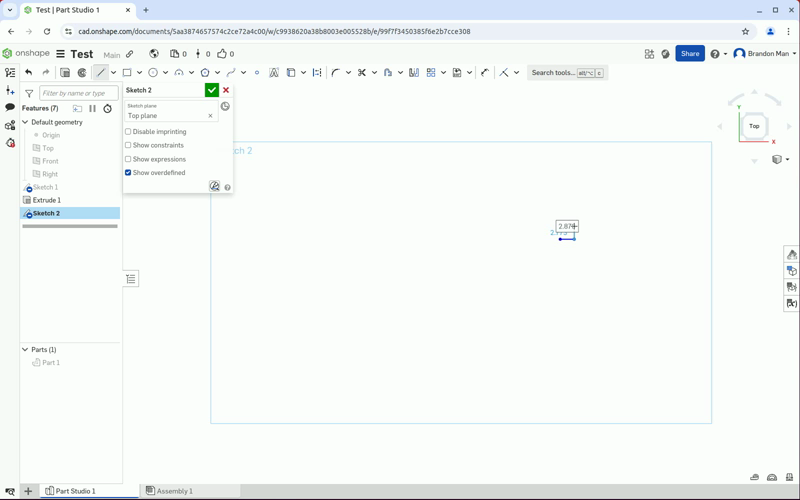
click(574, 225)
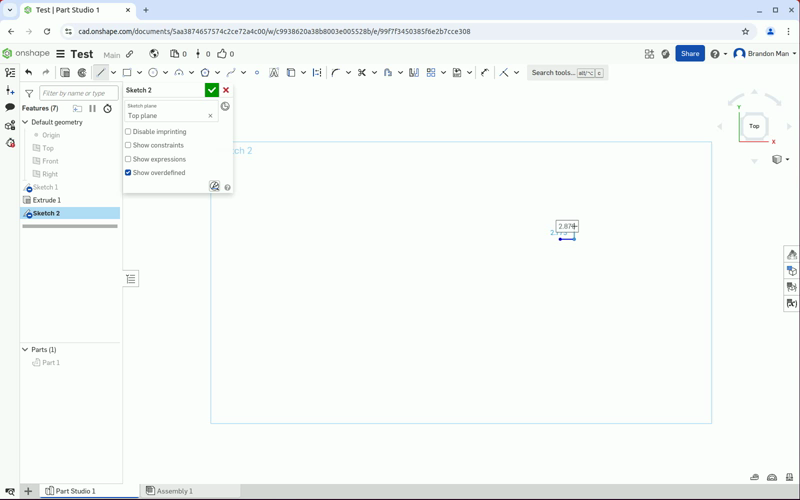
key_up(shift)
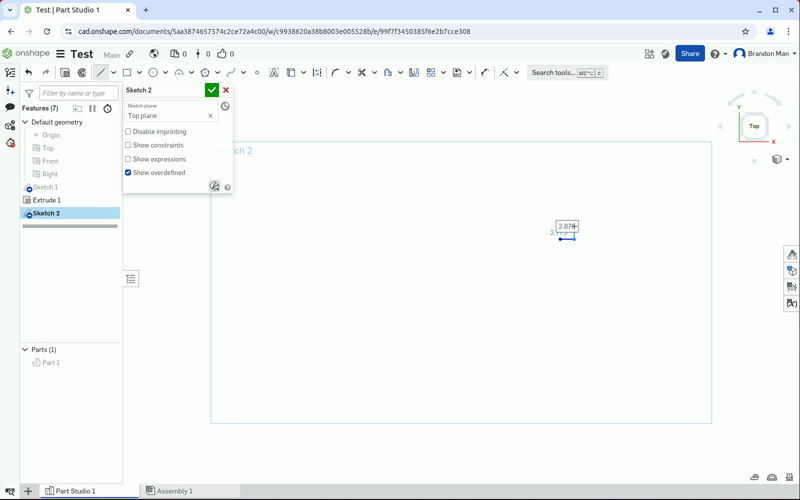
key_down(shift)
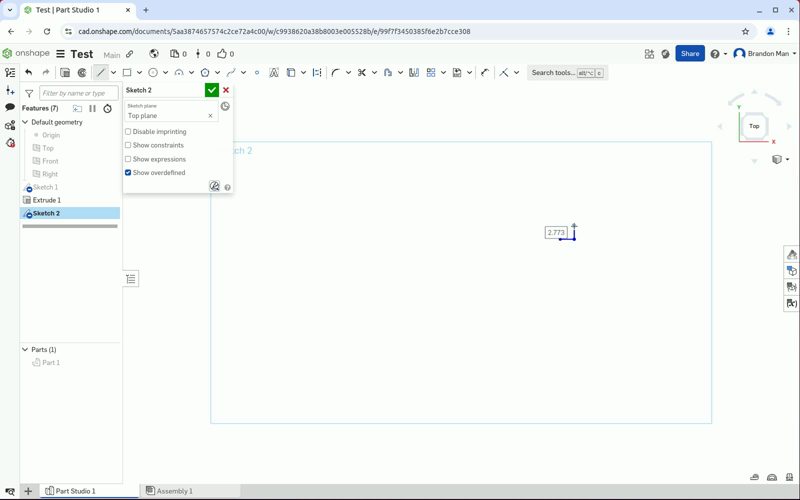
mouse_move(589, 225)
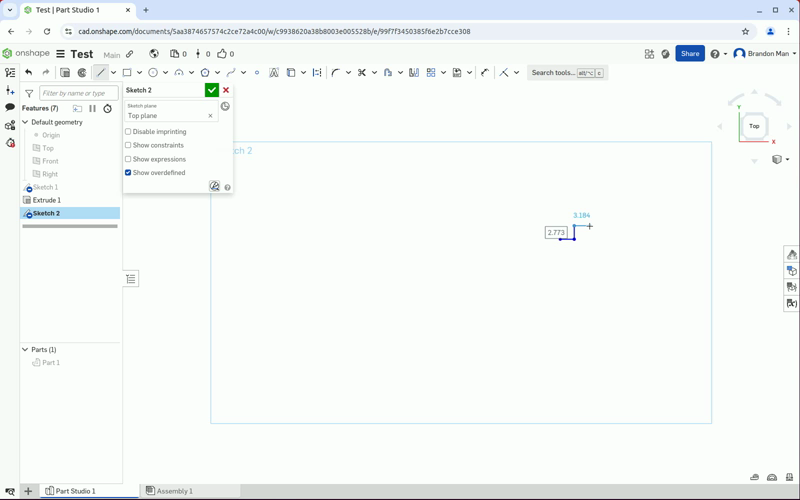
mouse_move(560, 225)
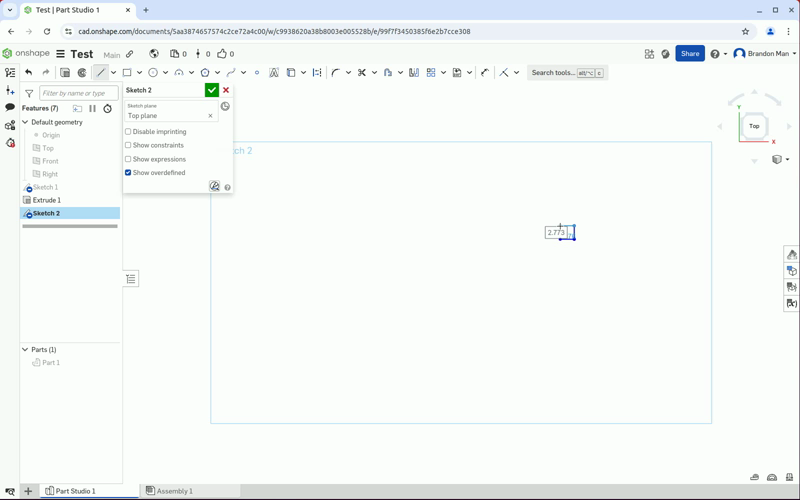
click(560, 225)
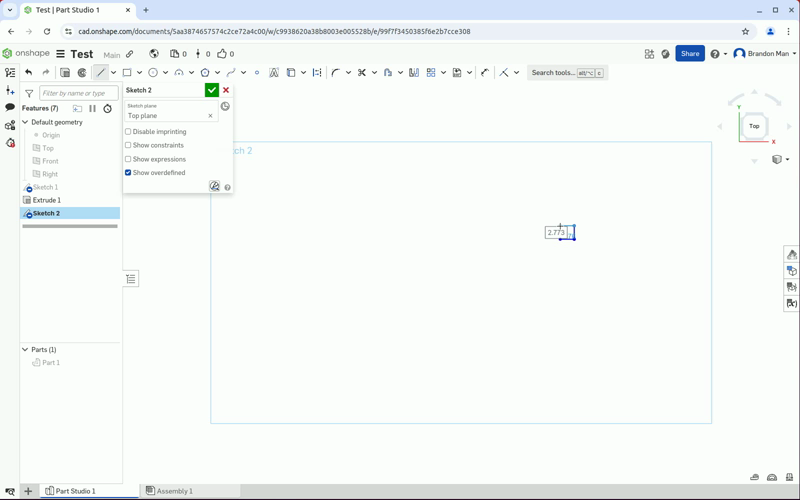
key_up(shift)
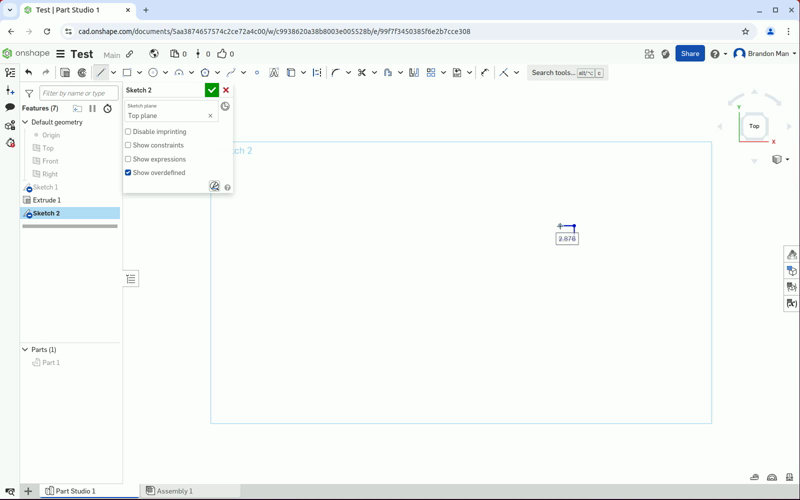
mouse_move(589, 225)
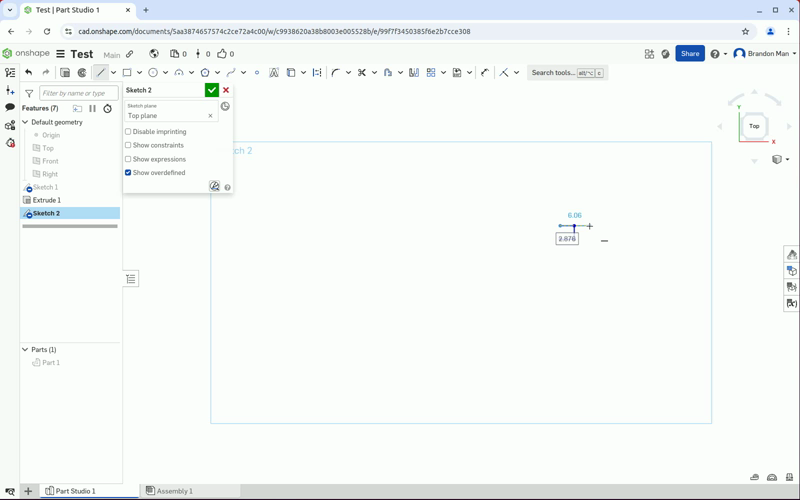
key_down(shift)
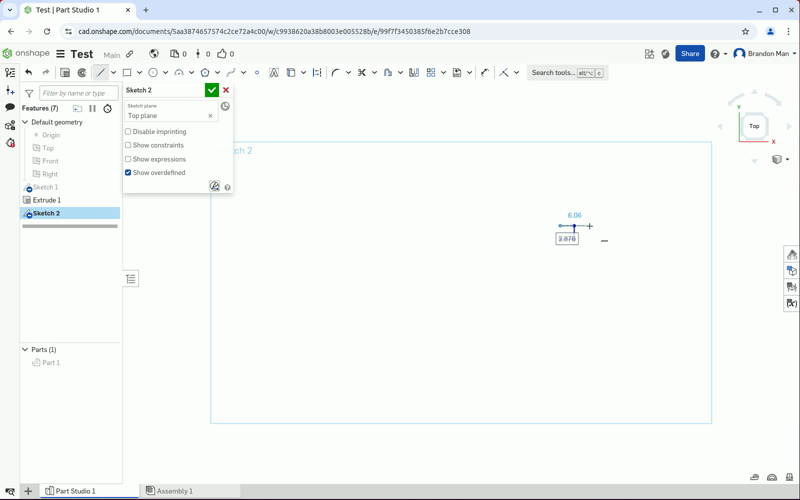
mouse_move(560, 239)
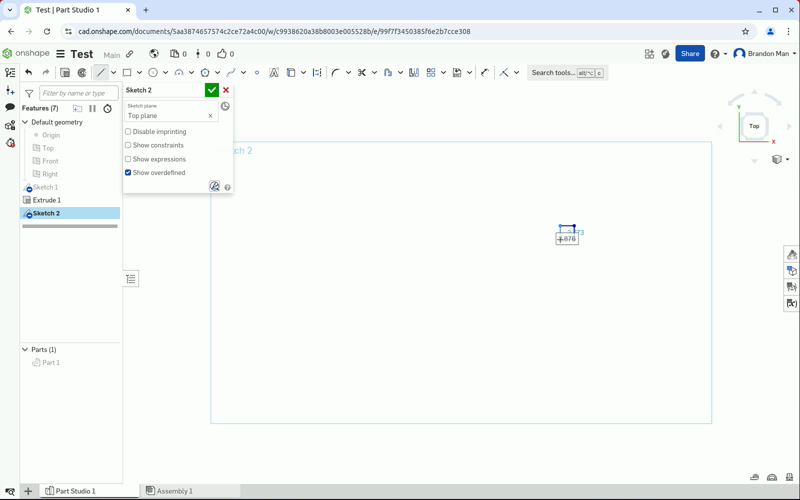
key_up(shift)
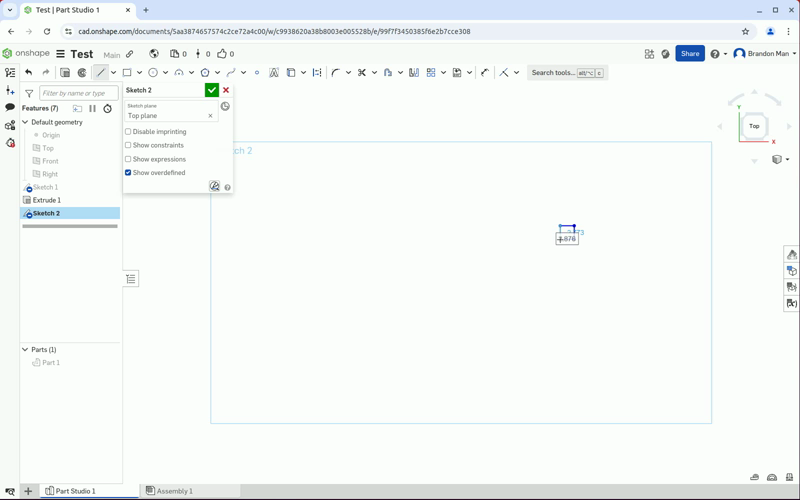
click(560, 239)
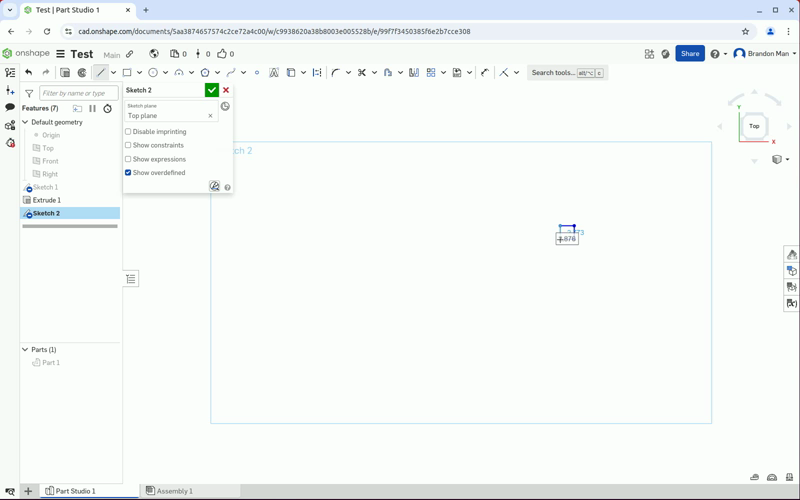
key(esc)
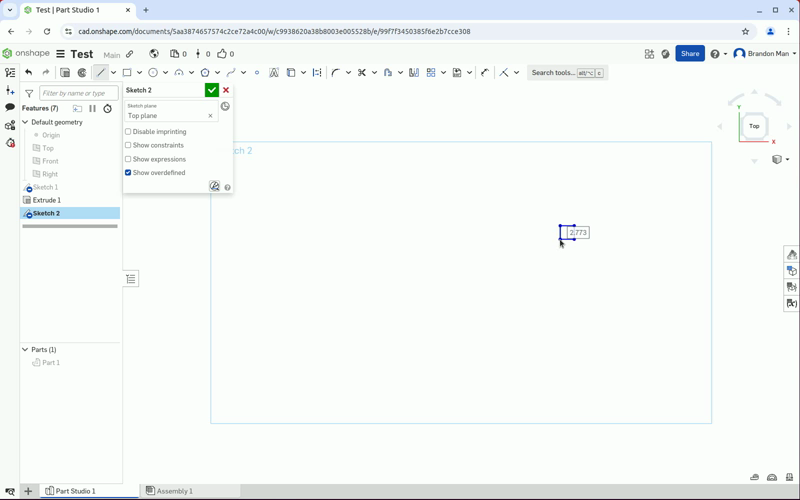
mouse_move(565, 233)
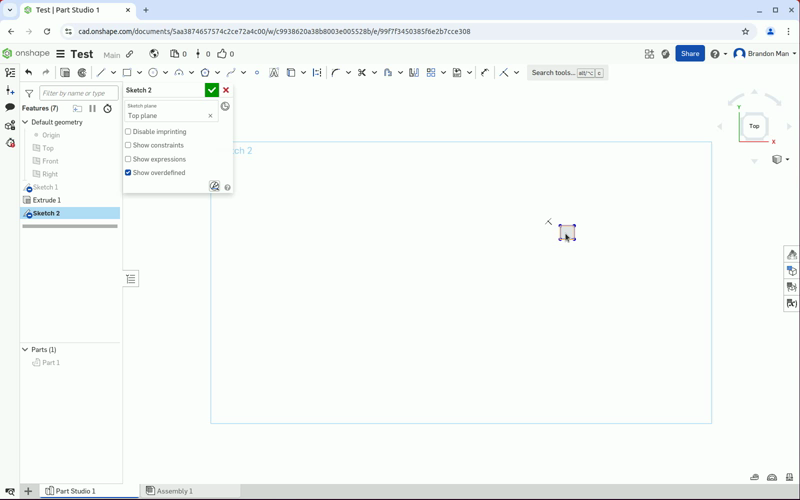
scroll(6)
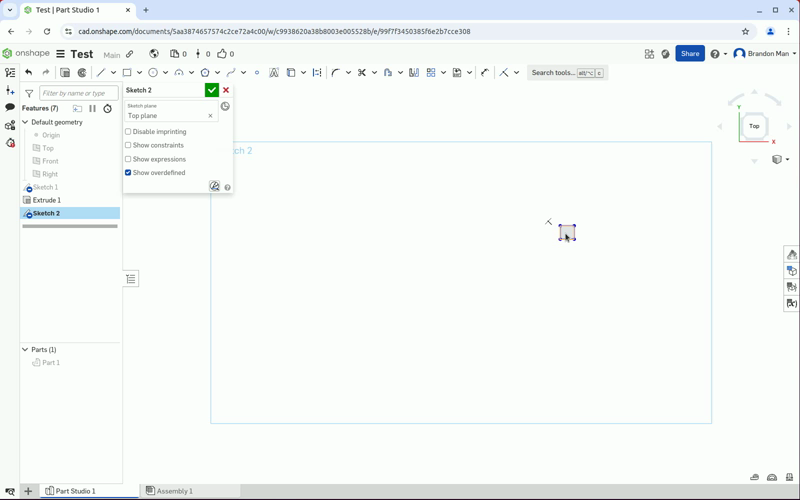
scroll(6)
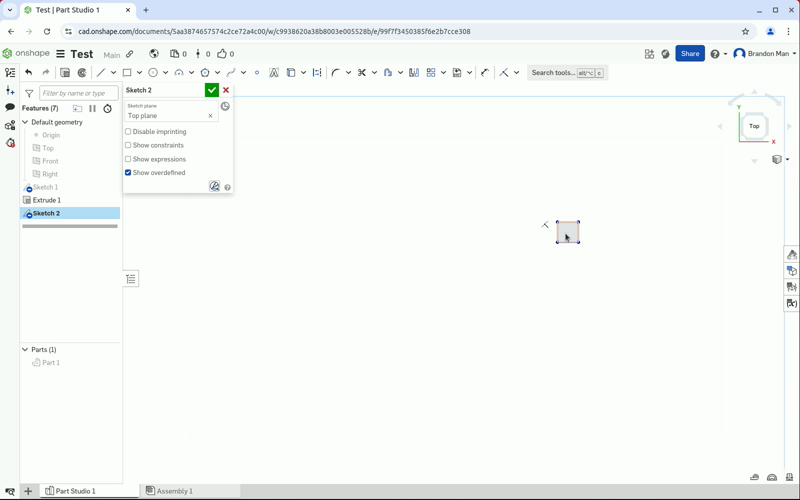
scroll(6)
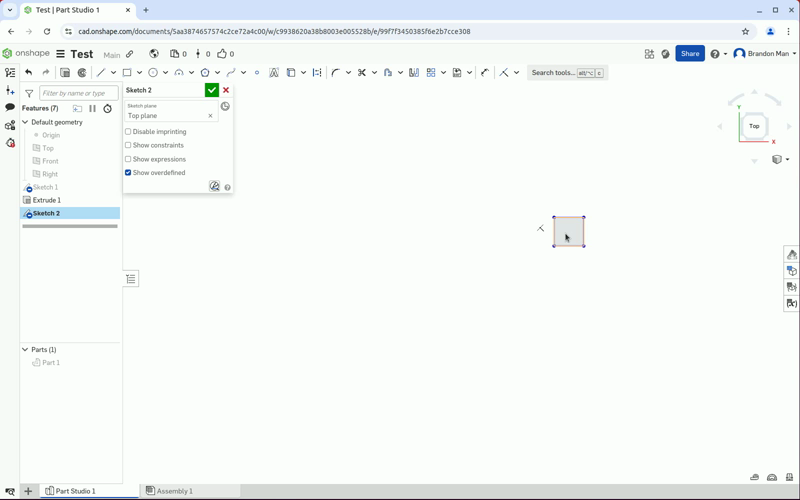
scroll(6)
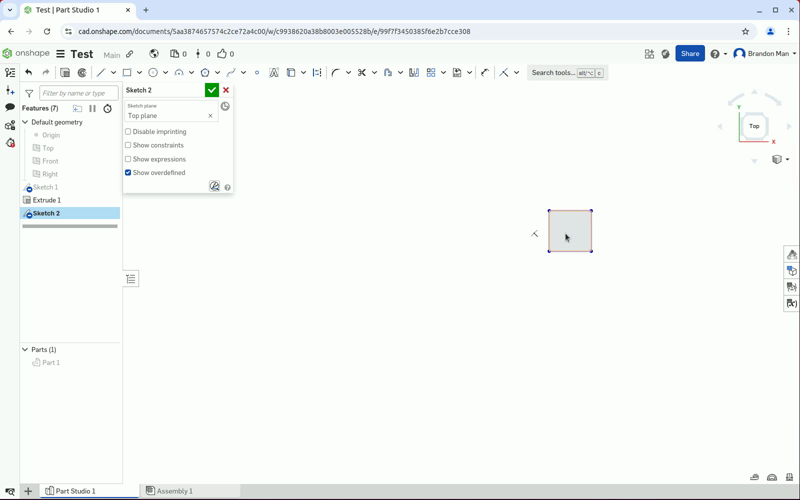
scroll(6)
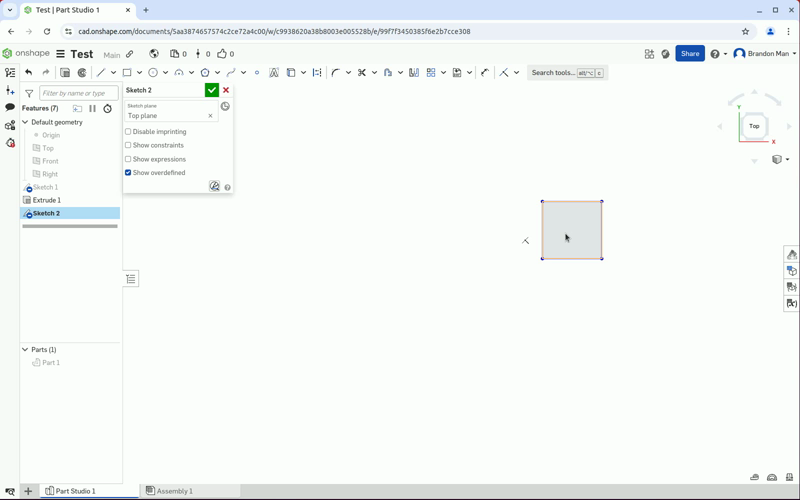
scroll(6)
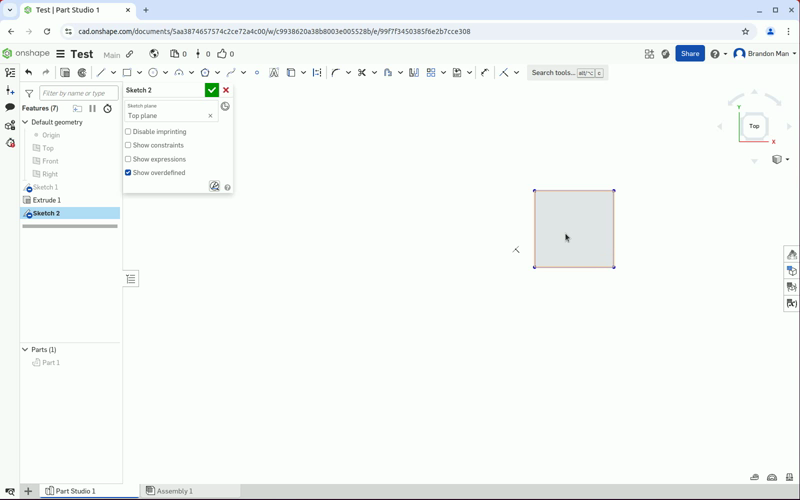
scroll(6)
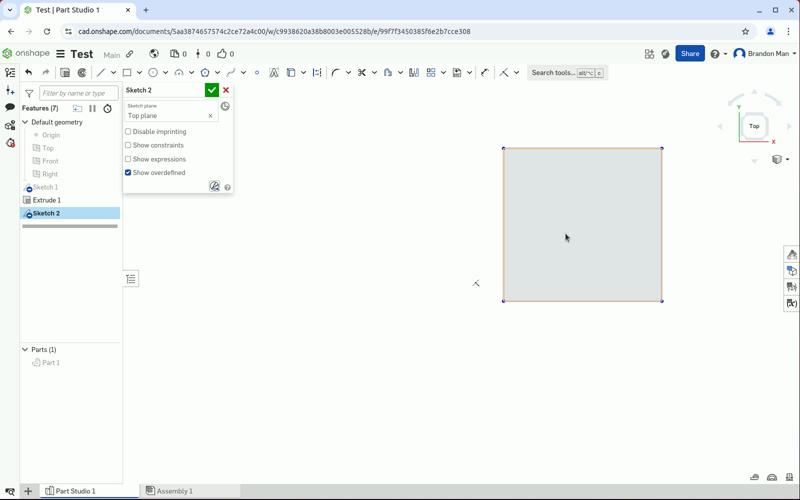
click(565, 233)
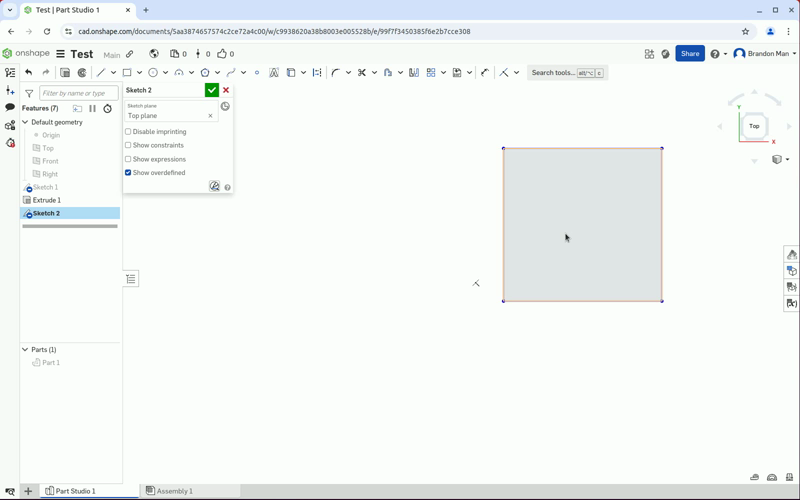
scroll(-6)
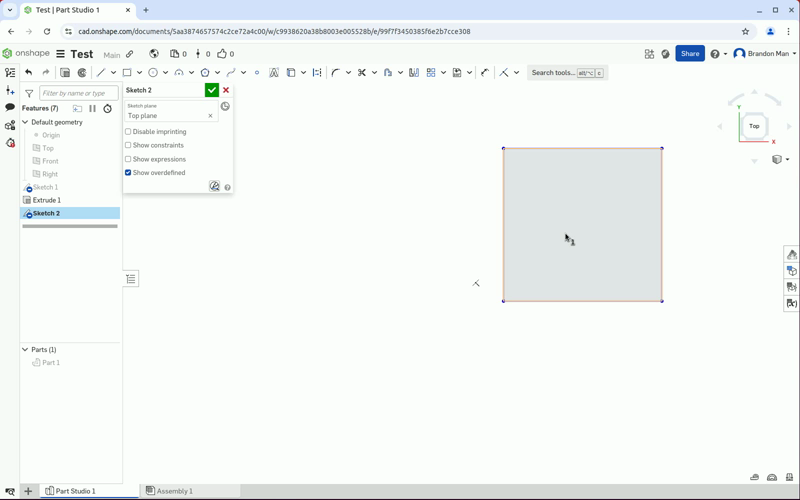
scroll(-6)
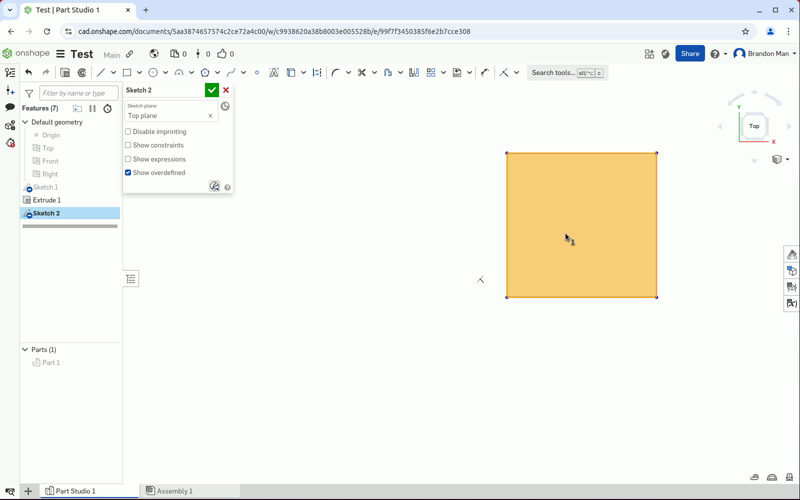
scroll(-6)
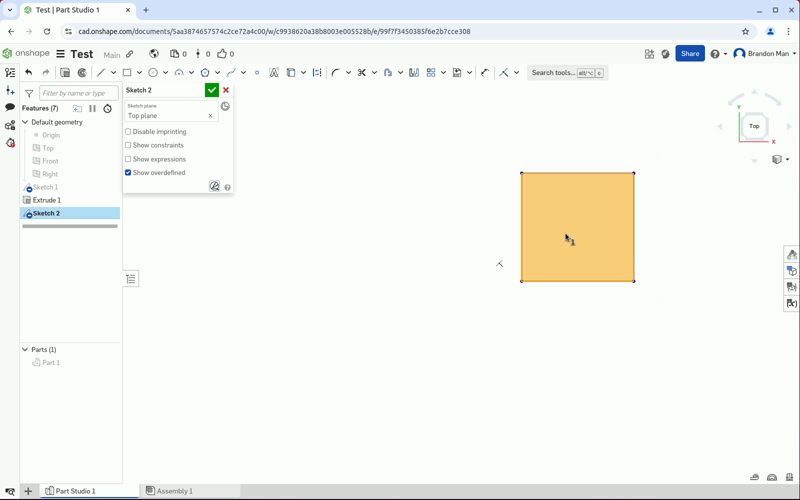
scroll(-6)
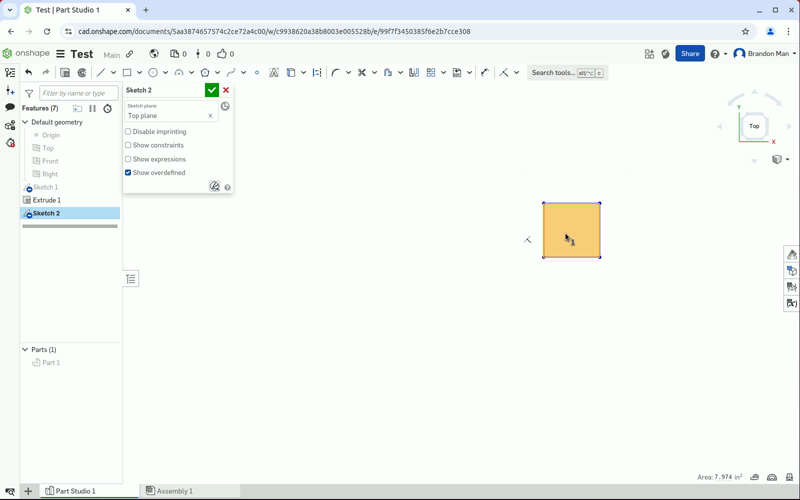
scroll(-6)
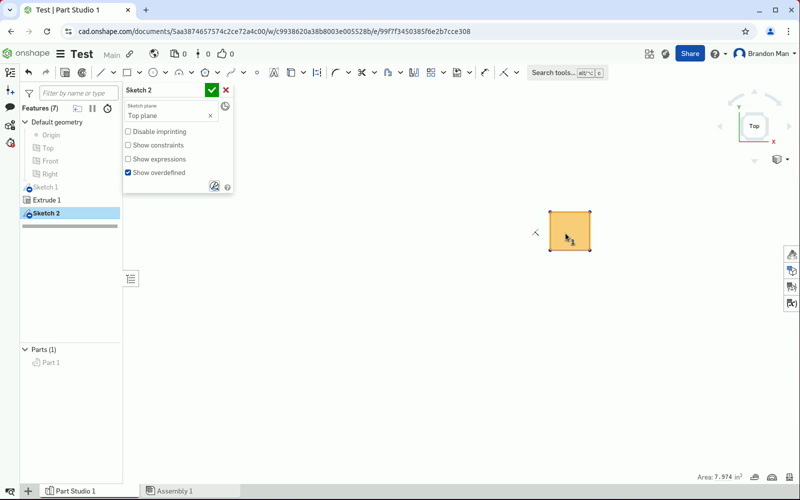
scroll(-6)
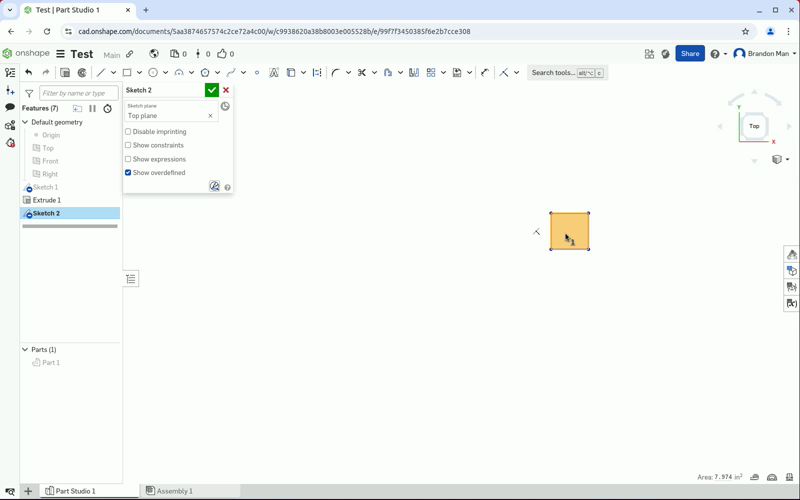
scroll(-6)
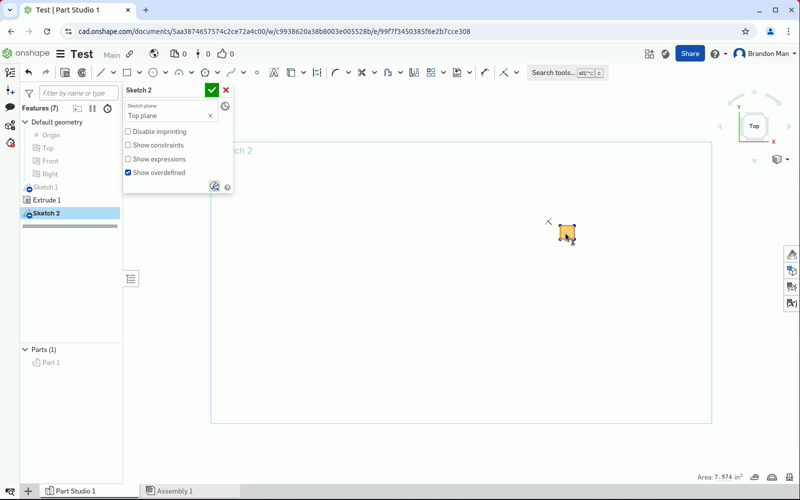
mouse_move(73, 352)
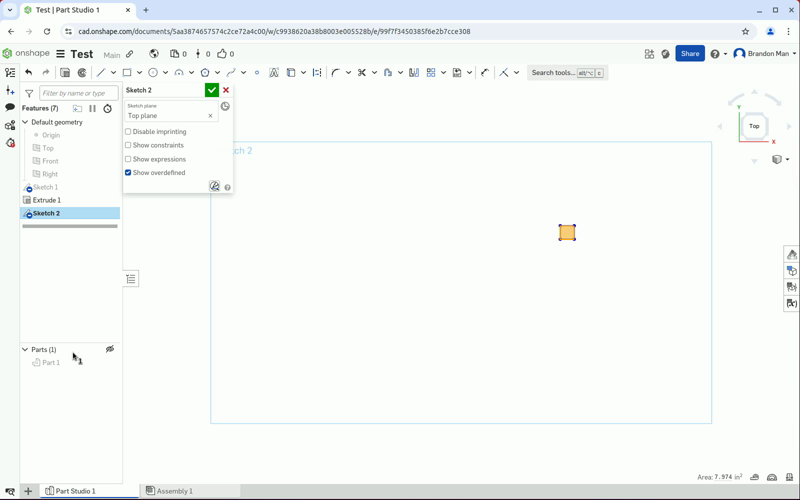
key(shift+y)
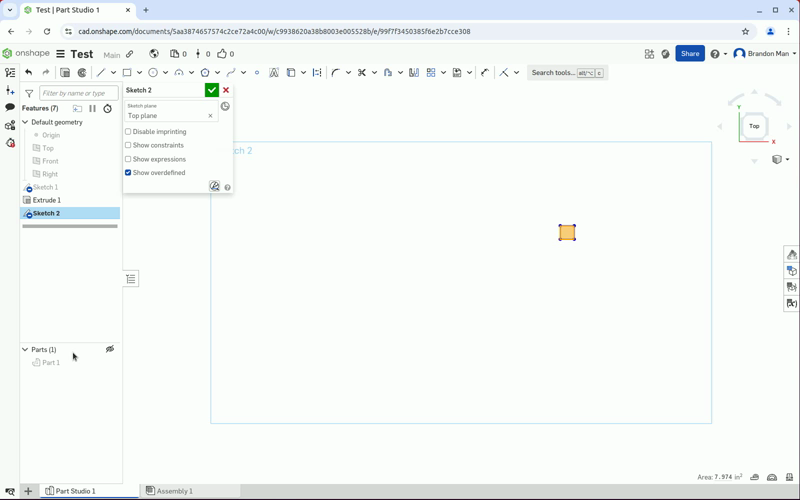
key(shift+e)
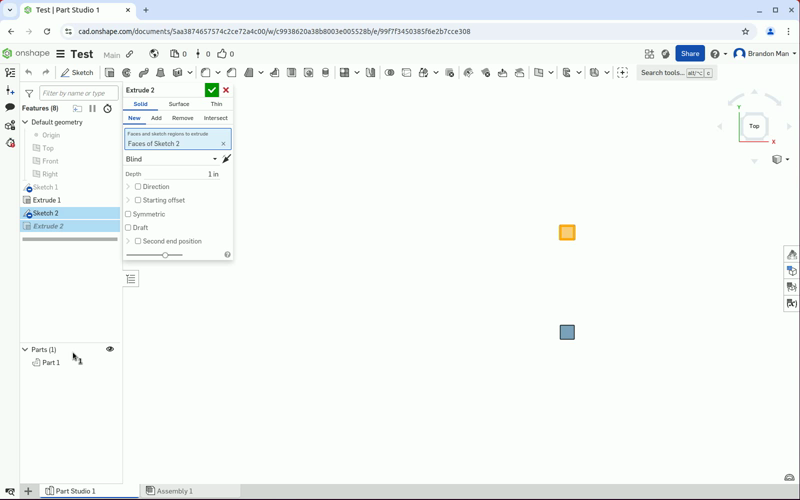
mouse_move(143, 106)
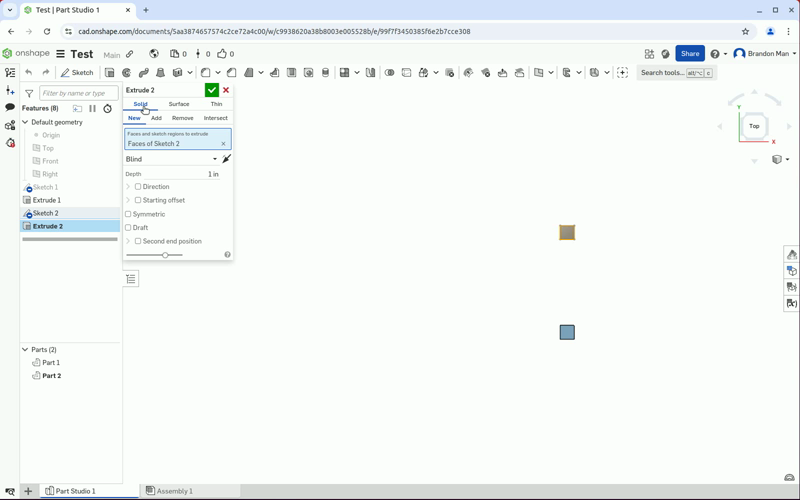
click(143, 106)
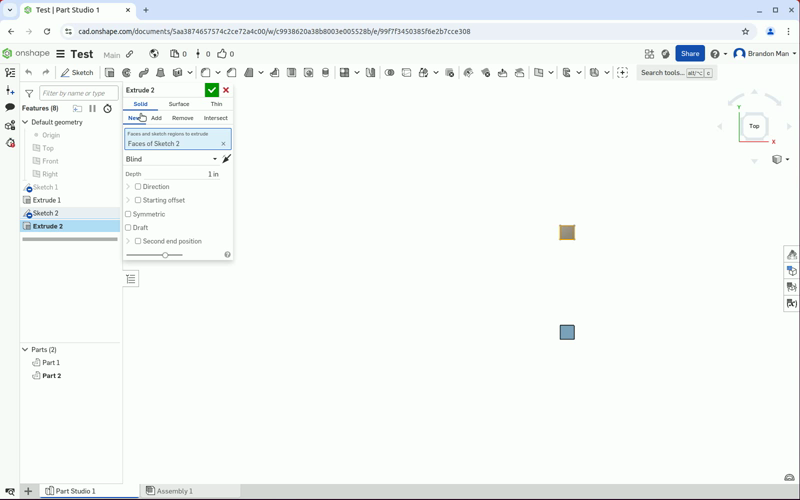
mouse_move(137, 120)
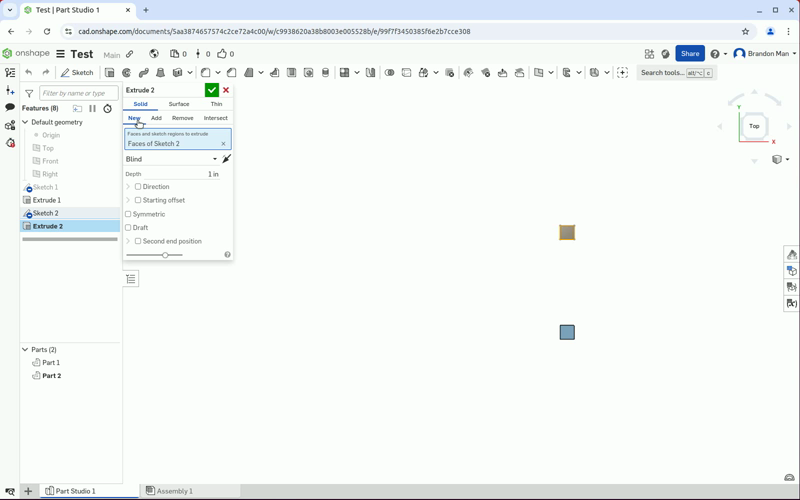
click(137, 120)
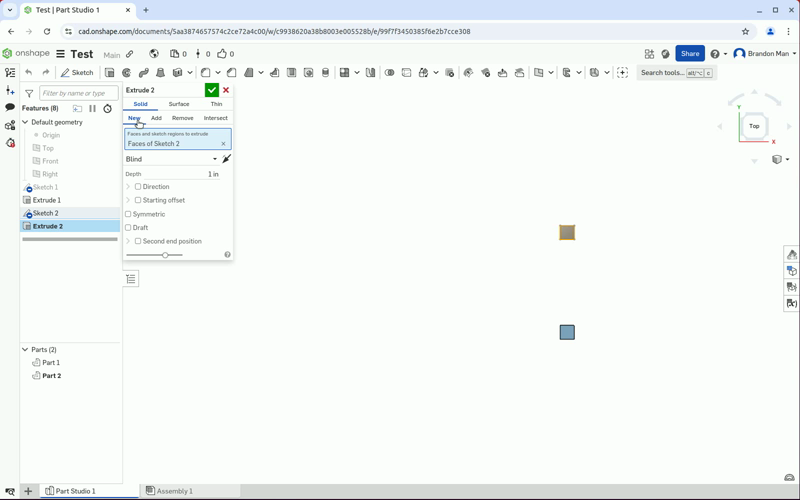
key(tab, 4)
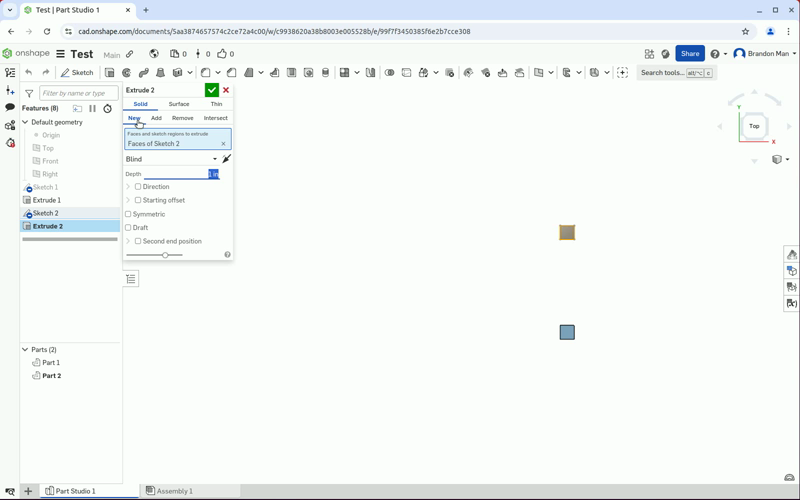
text(-15.405)
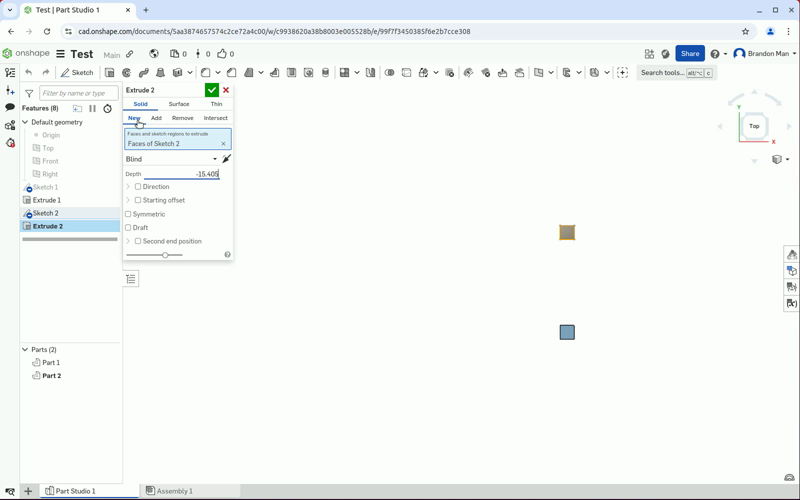
key(enter)
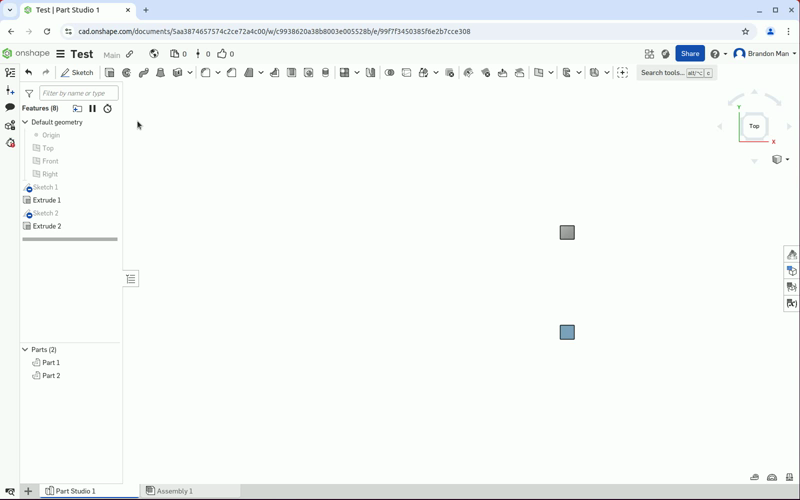
key(shift+h)
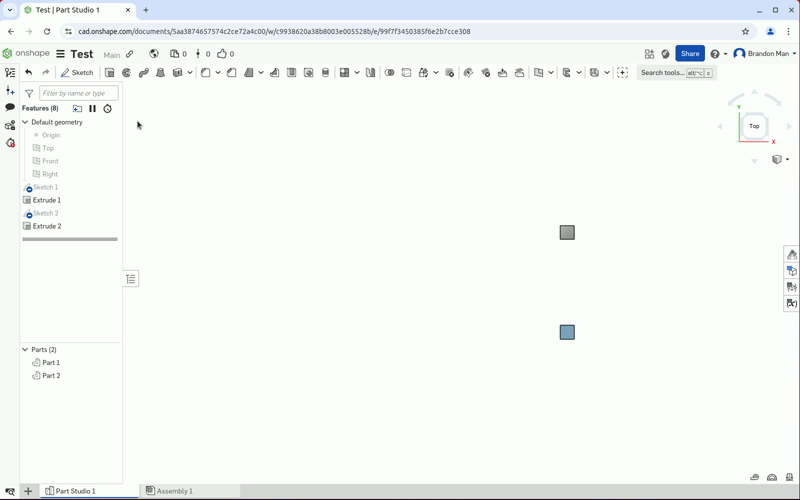
key(shift+h)
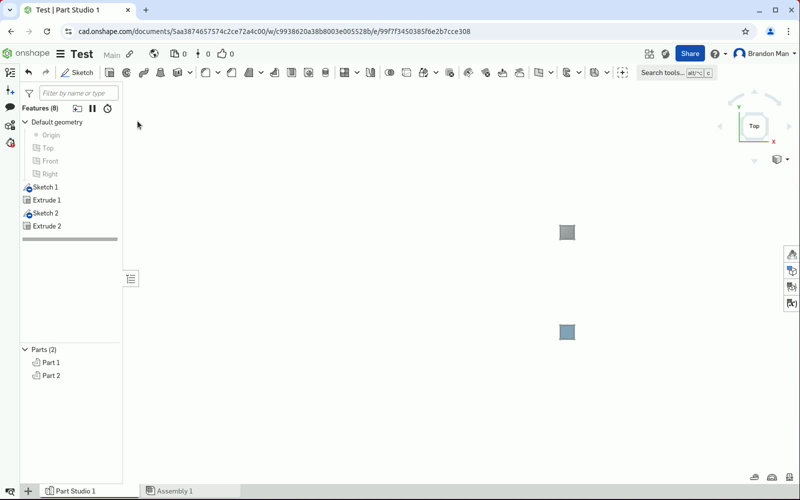
key(shift+7)
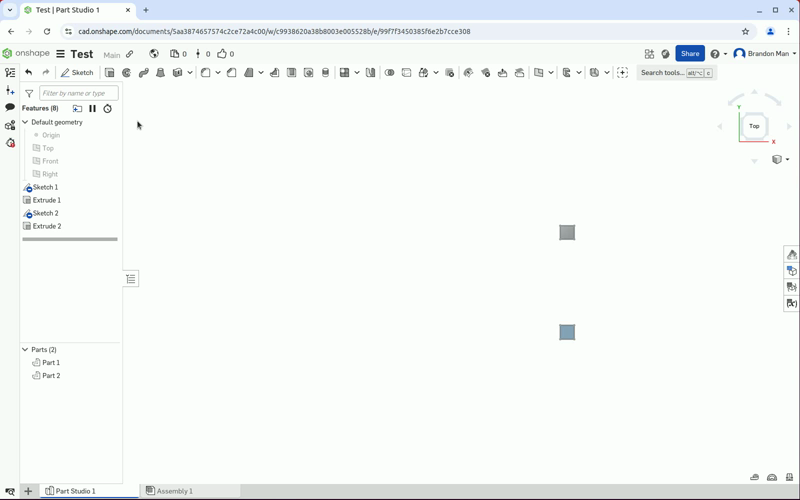
key(up, 3)
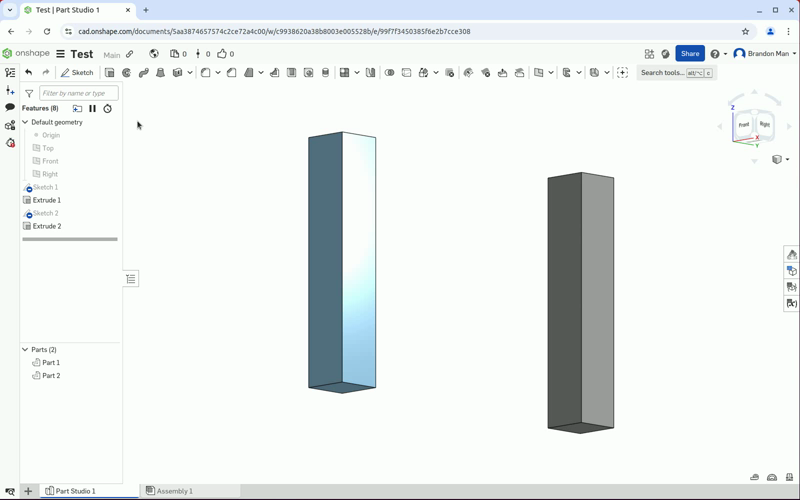
key(left, 3)
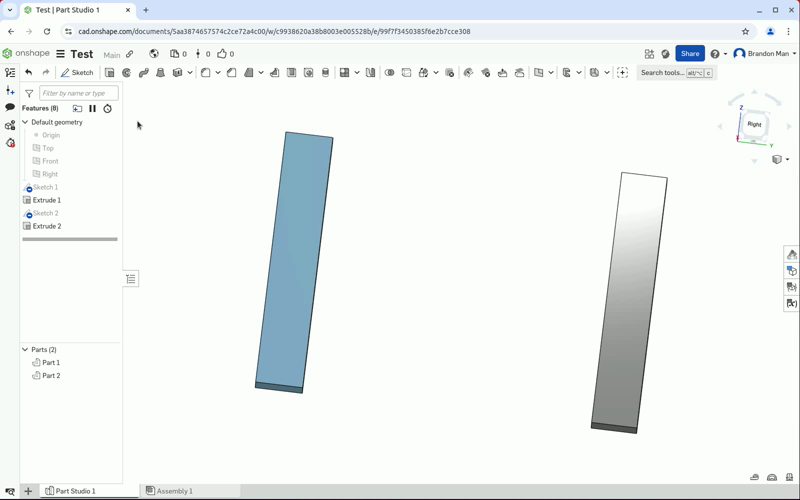
key(right, 3)
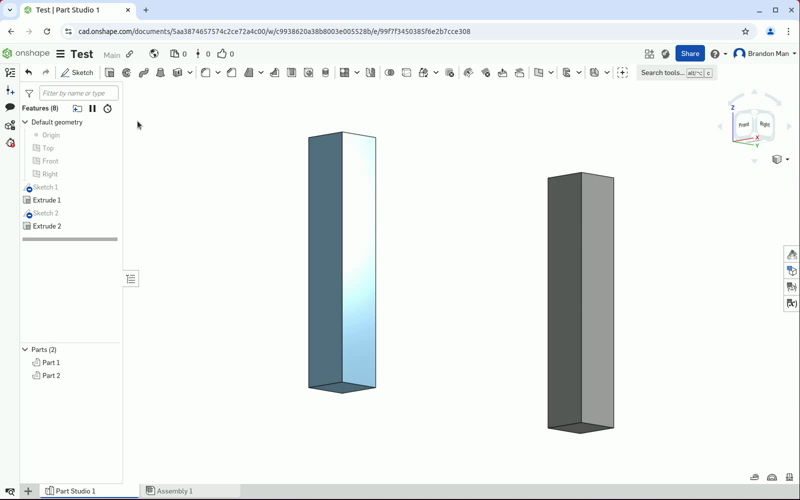
key(down, 3)
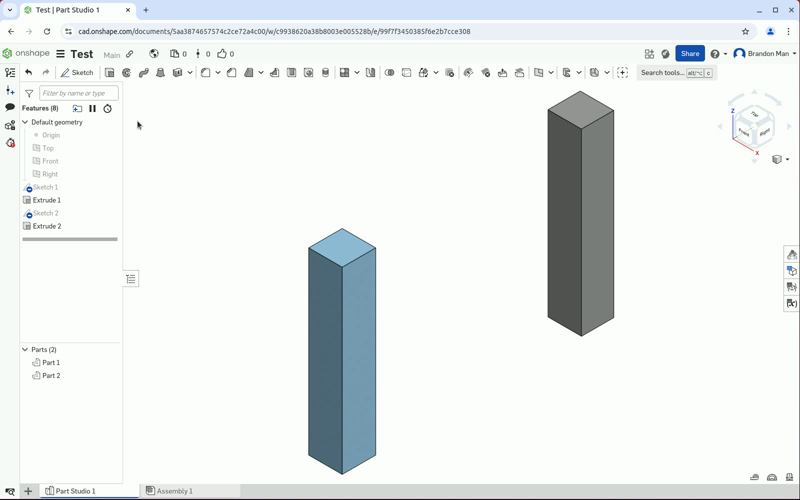
mouse_move(73, 189)
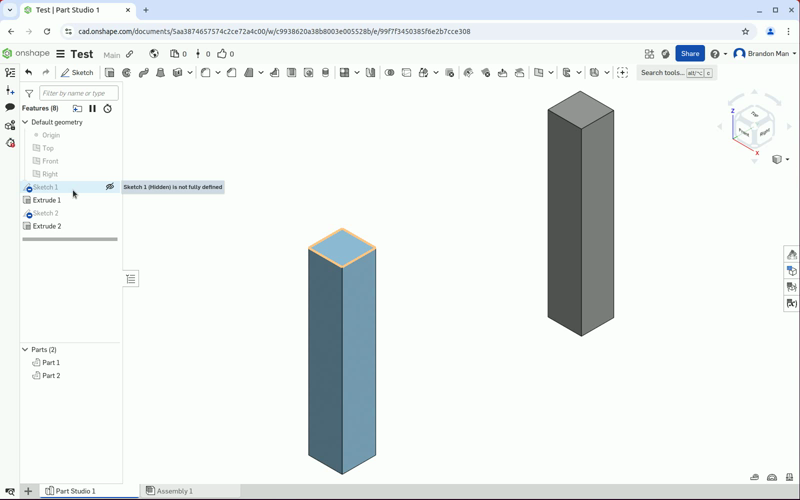
click(73, 189)